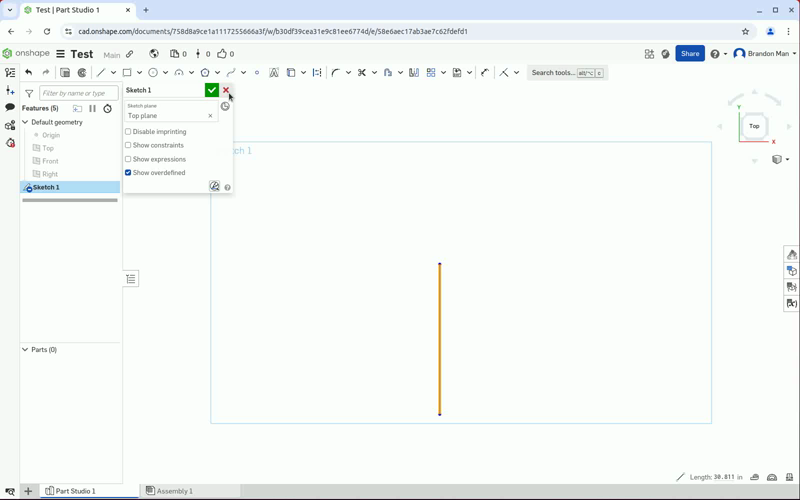
key(shift+h)
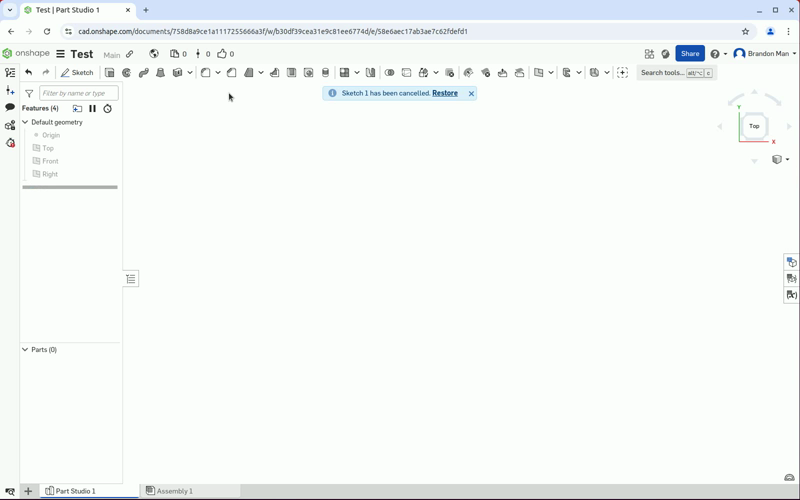
mouse_move(73, 352)
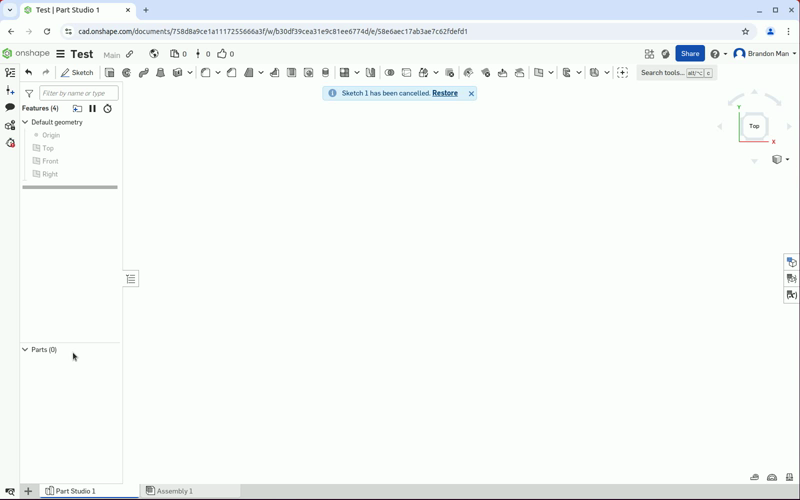
key(y)
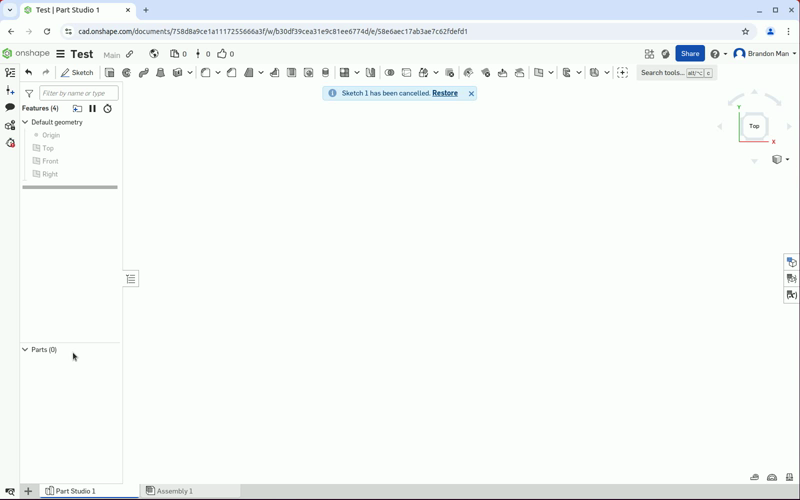
key(shift+p)
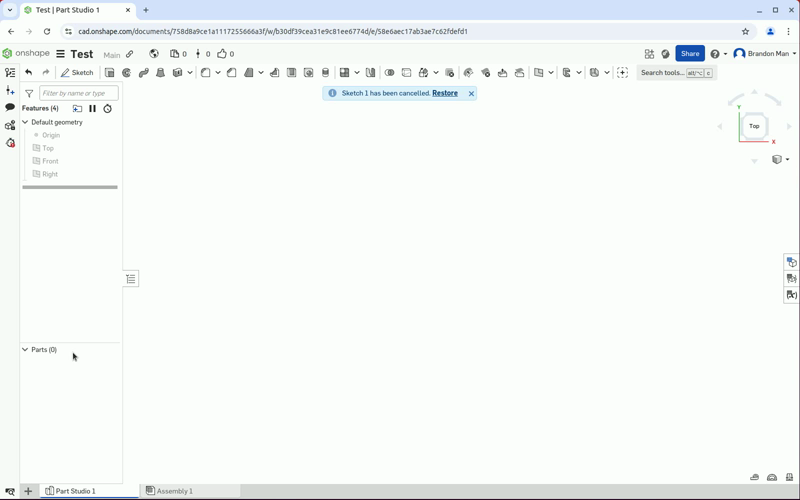
key(space)
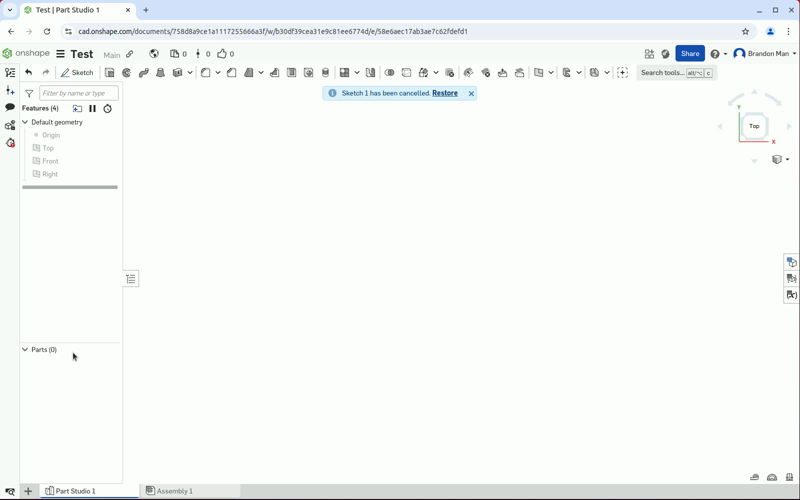
key_down(shift)
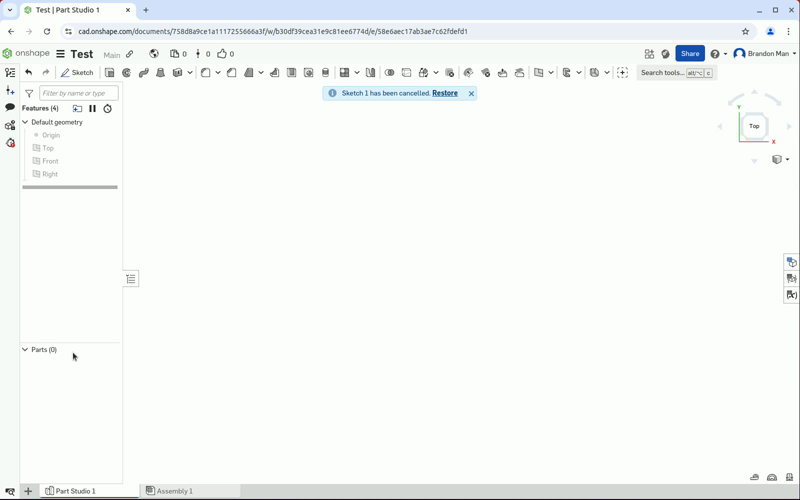
key(up)
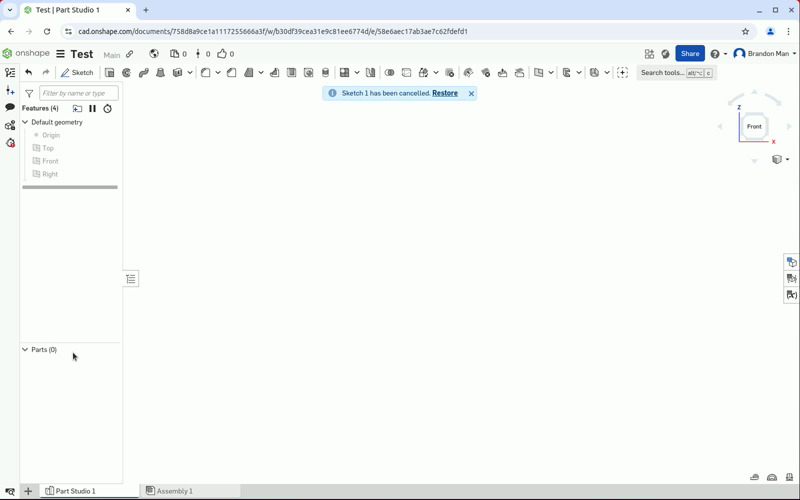
key_up(shift)
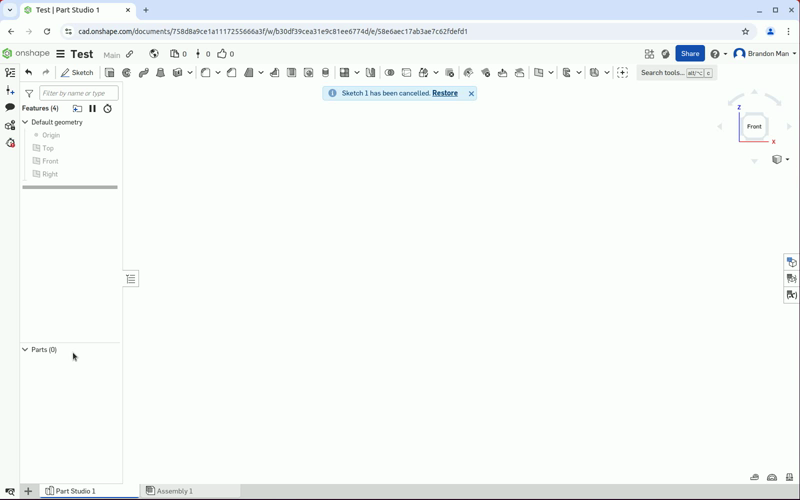
mouse_move(73, 352)
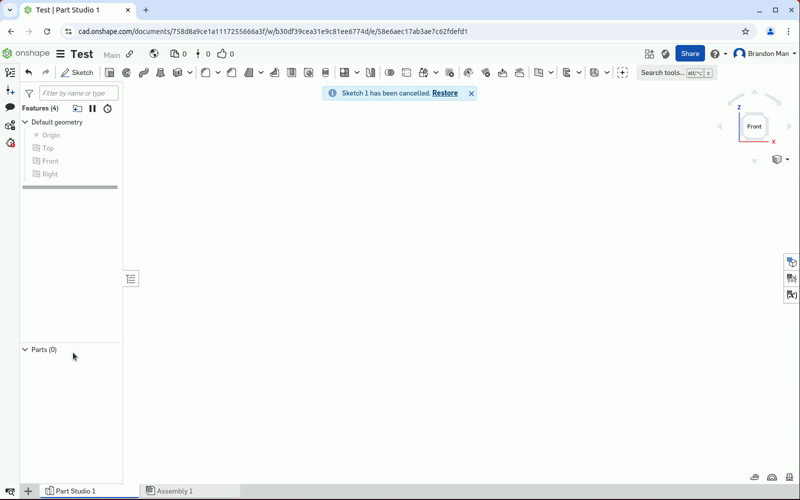
key(shift+y)
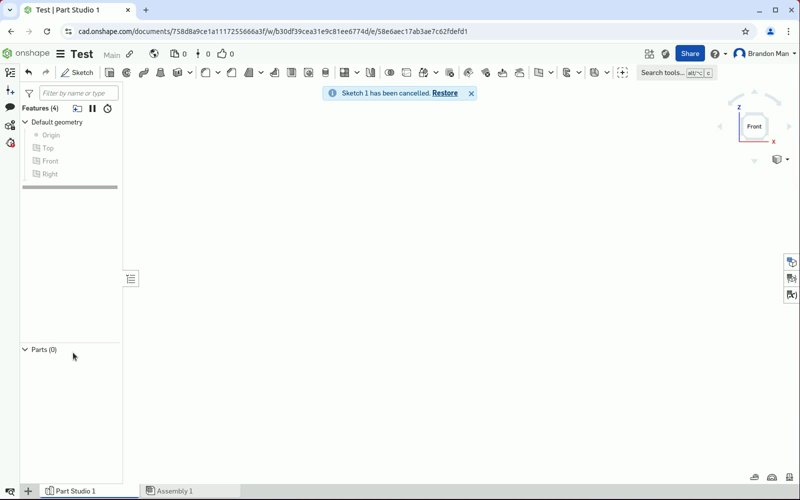
key(shift+s)
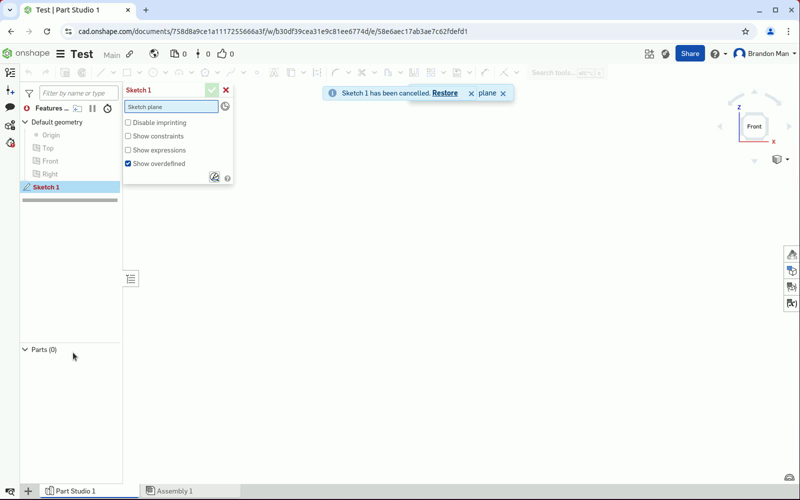
mouse_move(73, 163)
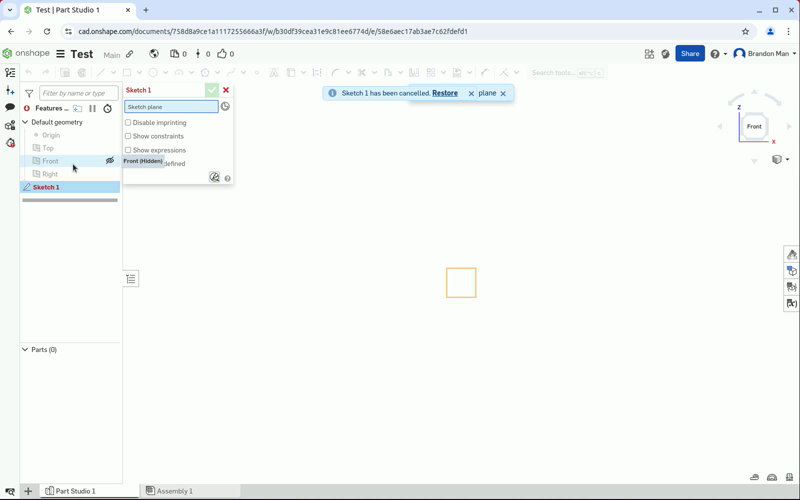
click(73, 163)
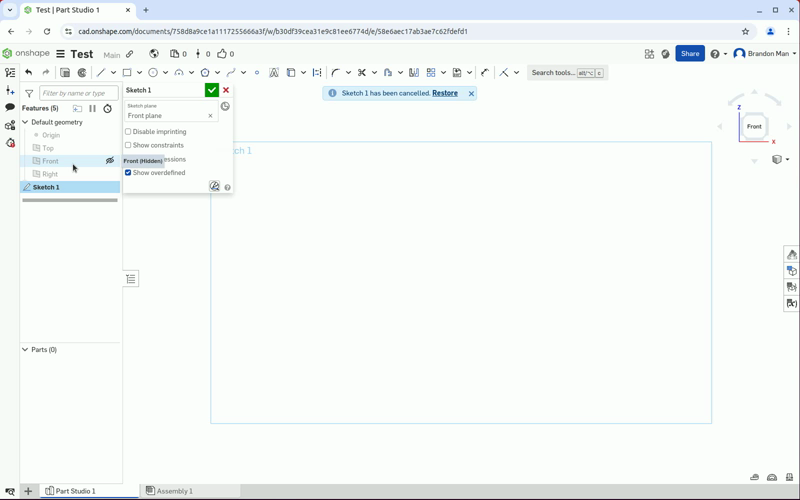
mouse_move(73, 352)
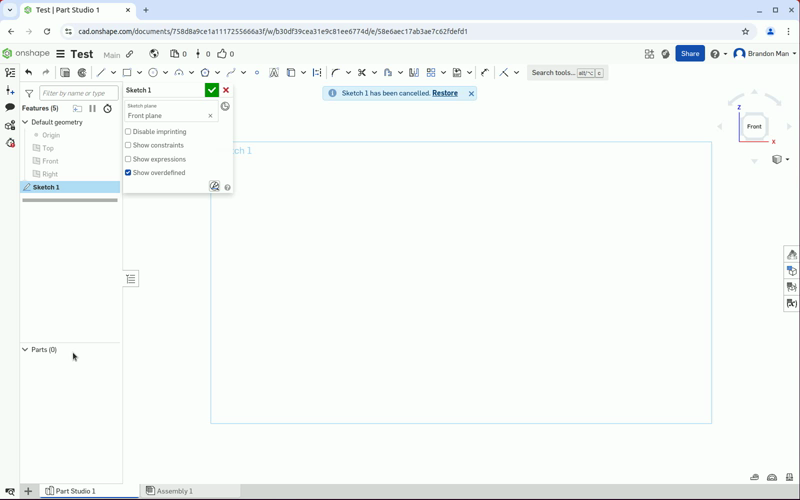
key(y)
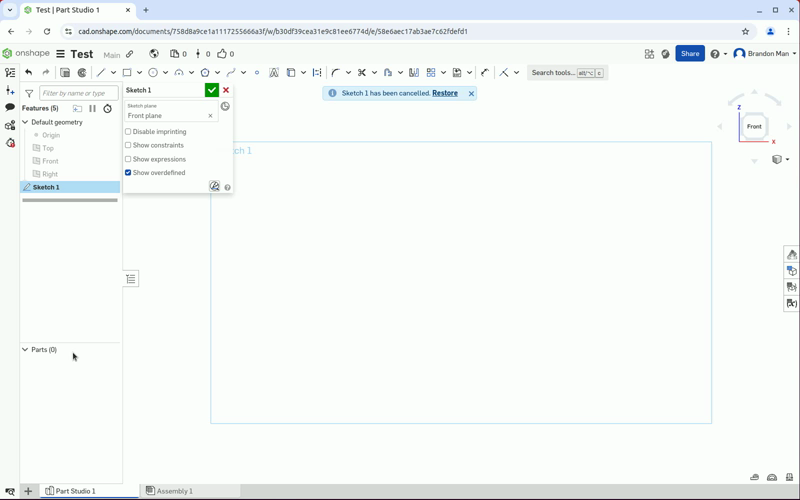
key(c)
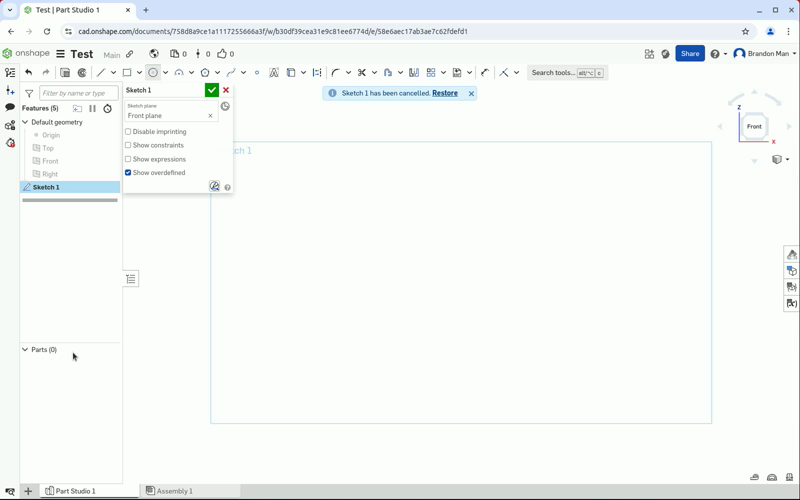
key_down(shift)
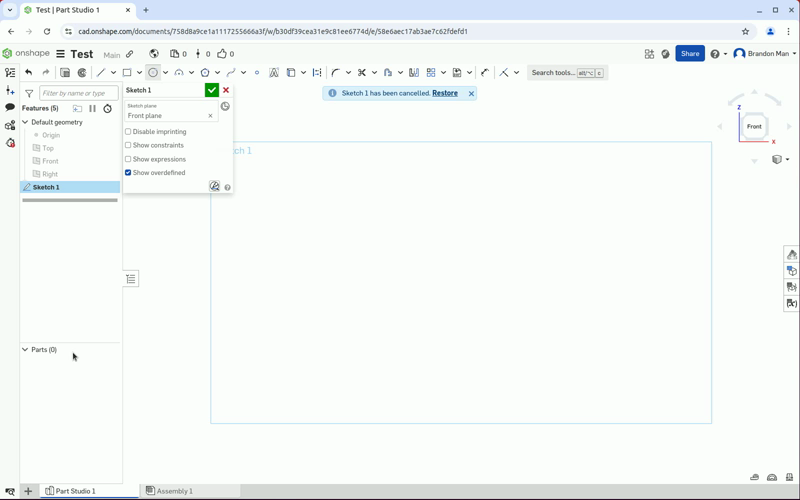
mouse_move(461, 282)
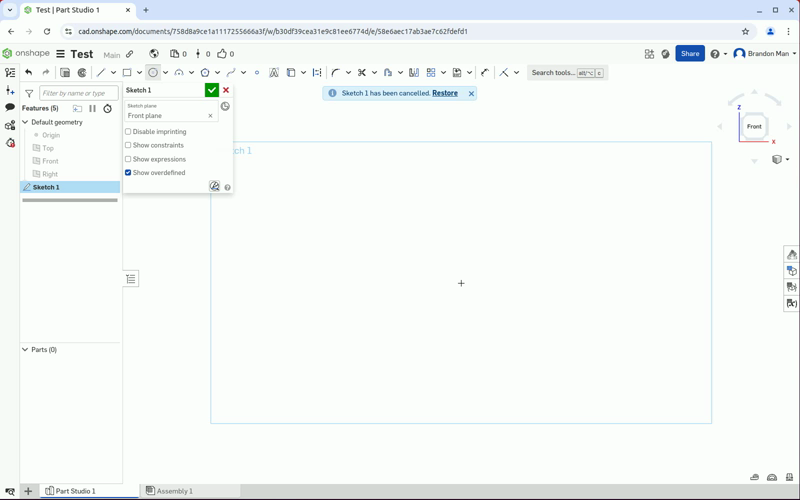
click(461, 282)
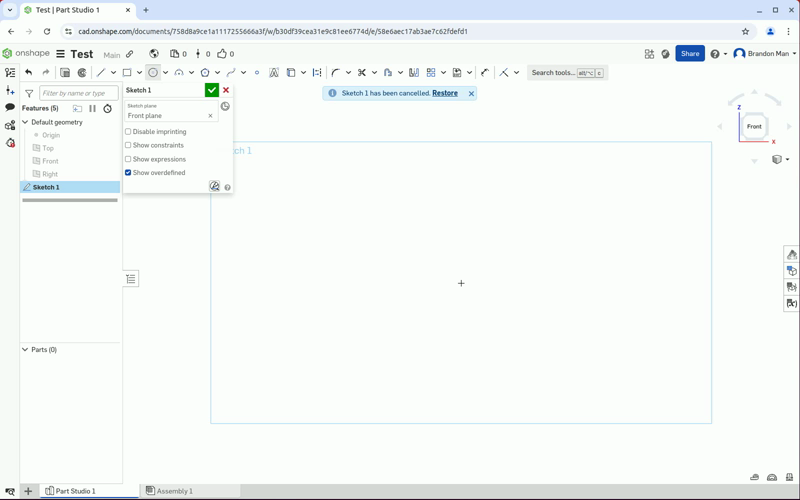
key_up(shift)
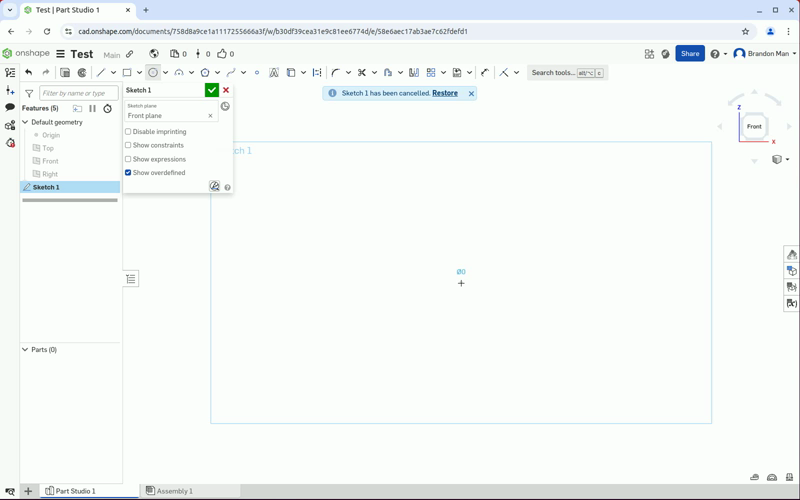
mouse_move(471, 282)
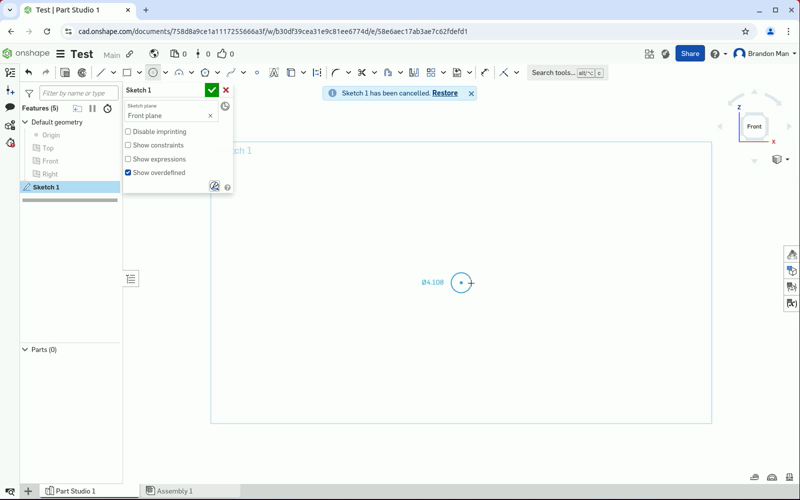
click(471, 282)
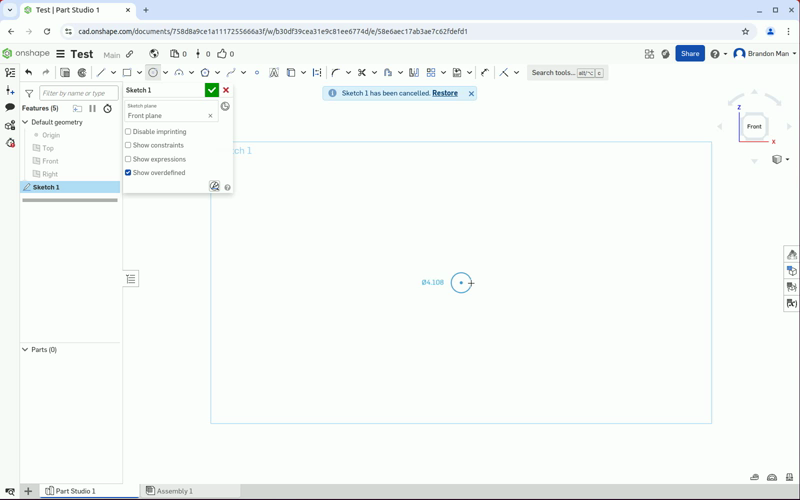
key(esc)
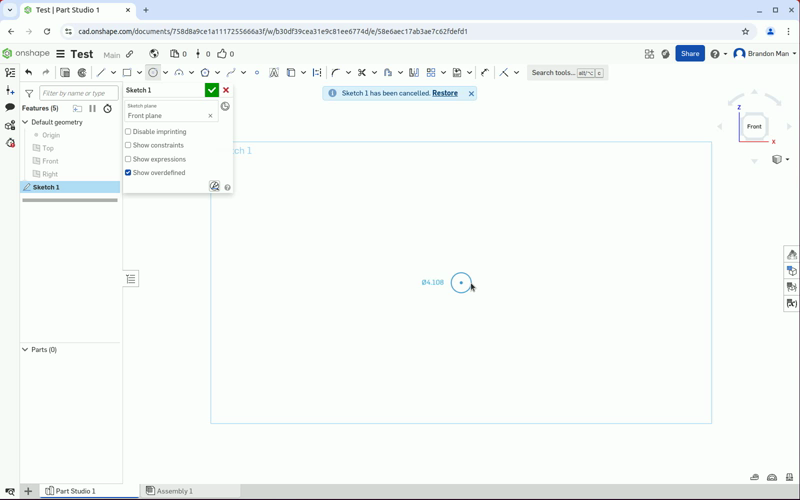
mouse_move(454, 283)
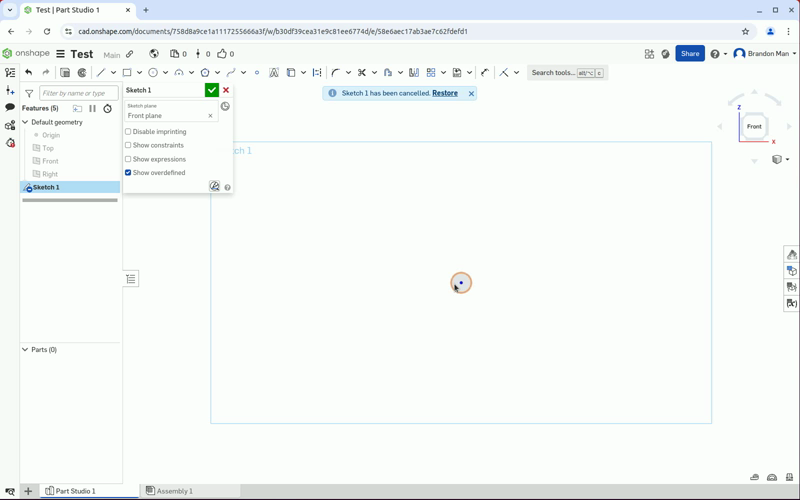
scroll(6)
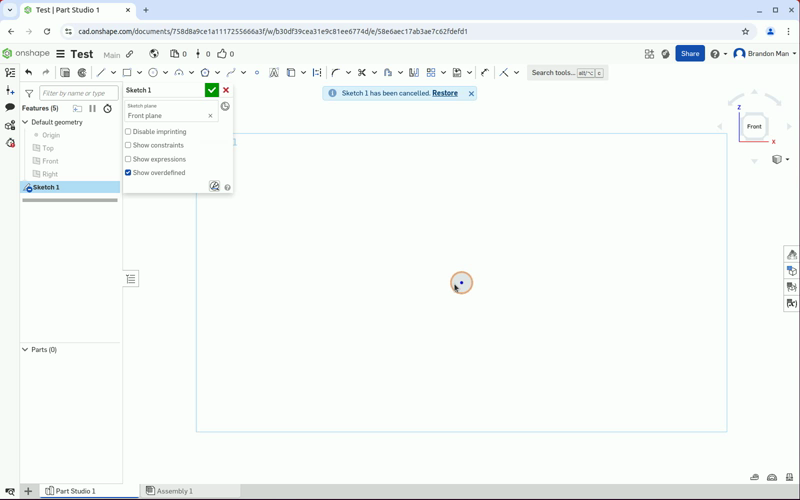
scroll(6)
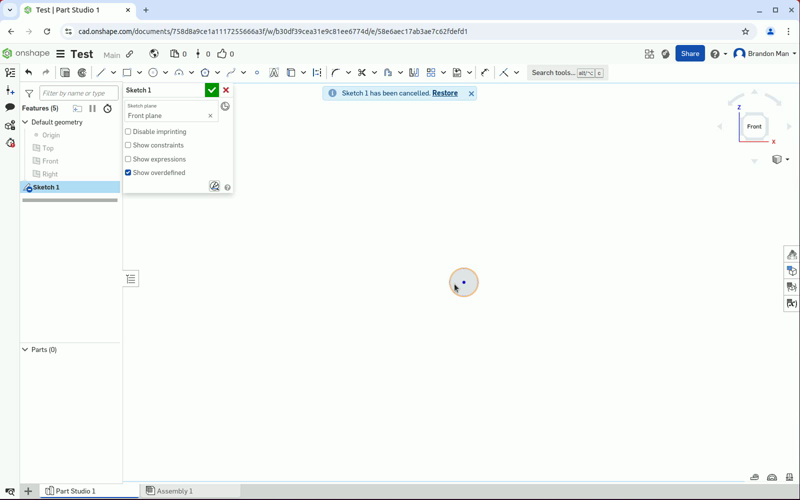
scroll(6)
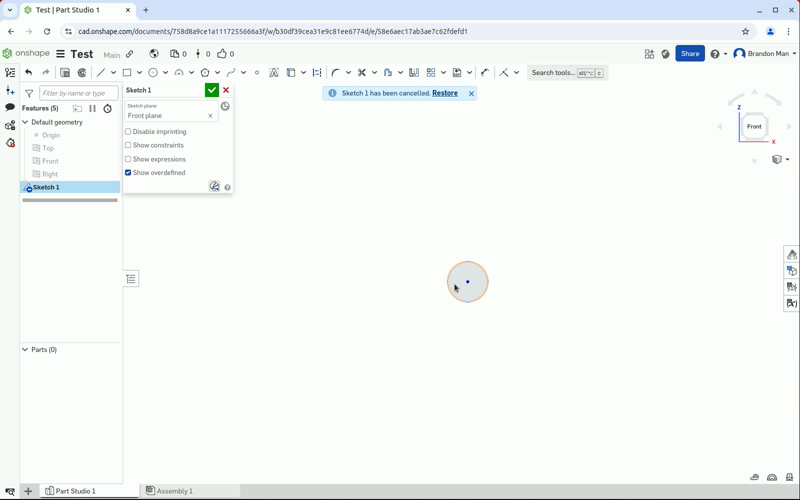
scroll(6)
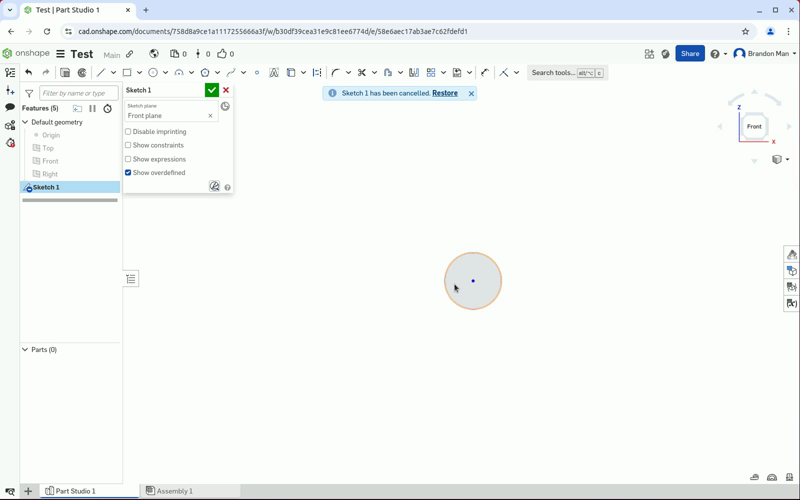
scroll(6)
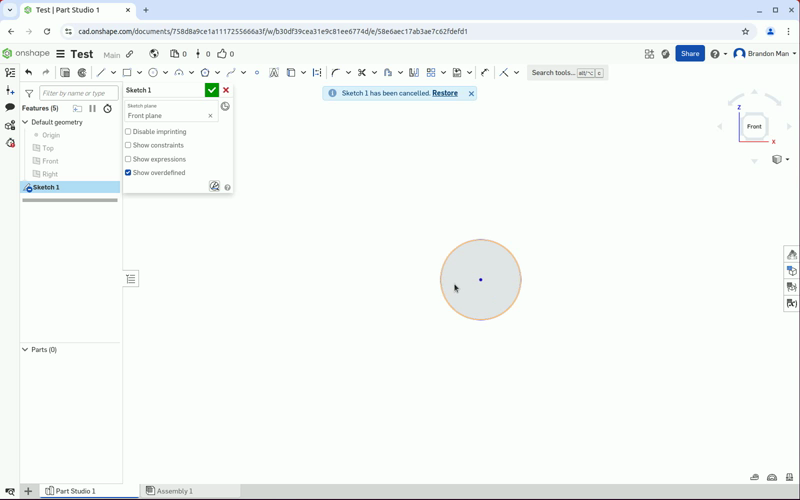
scroll(6)
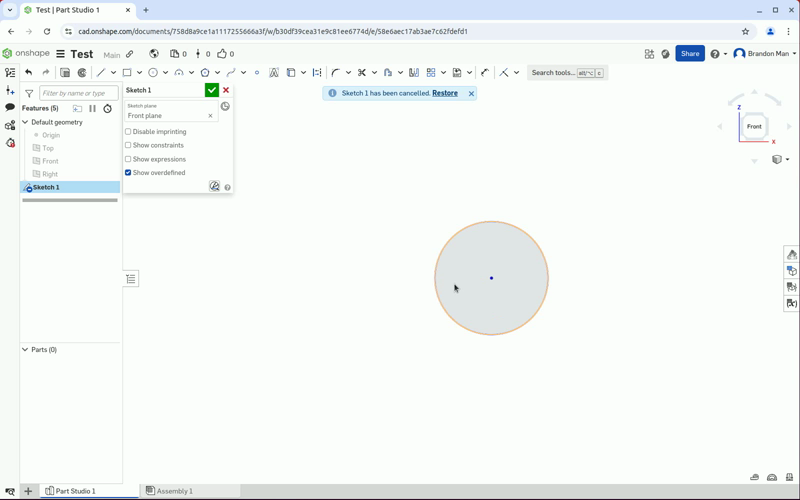
scroll(6)
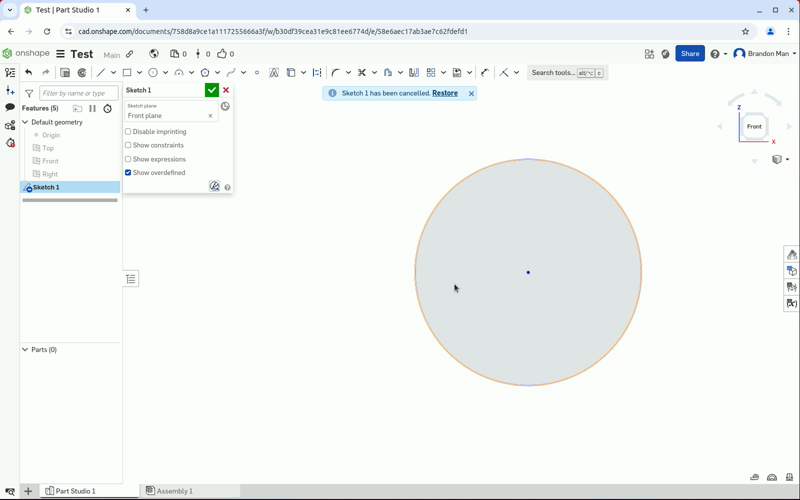
click(454, 283)
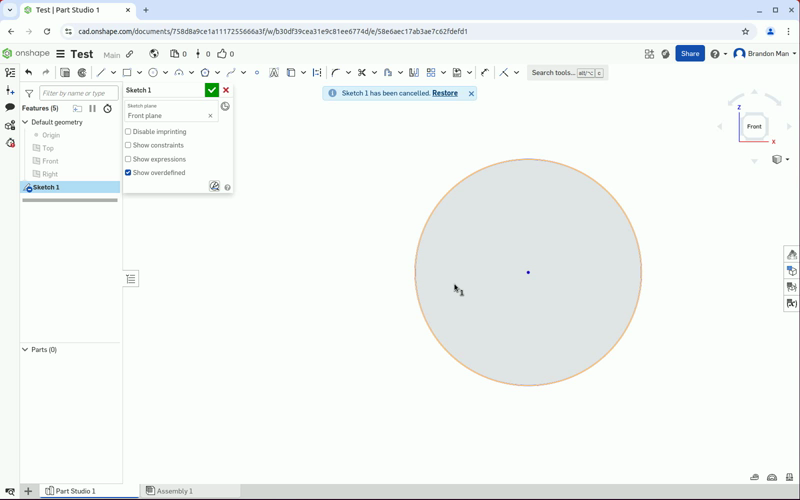
scroll(-6)
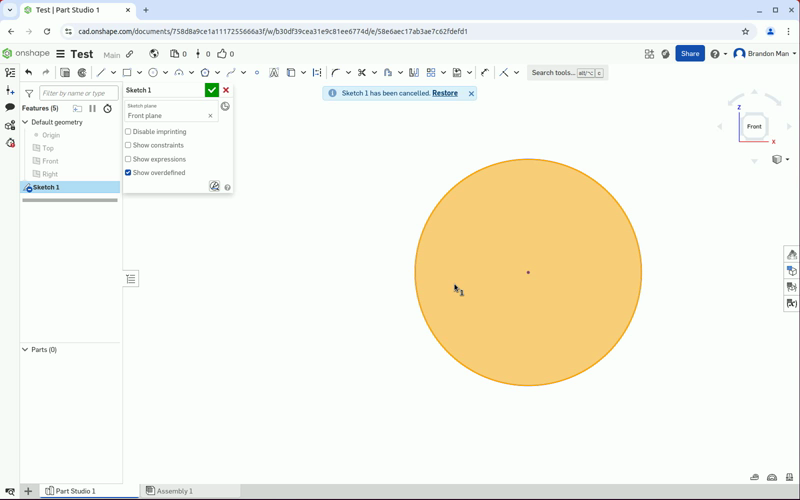
scroll(-6)
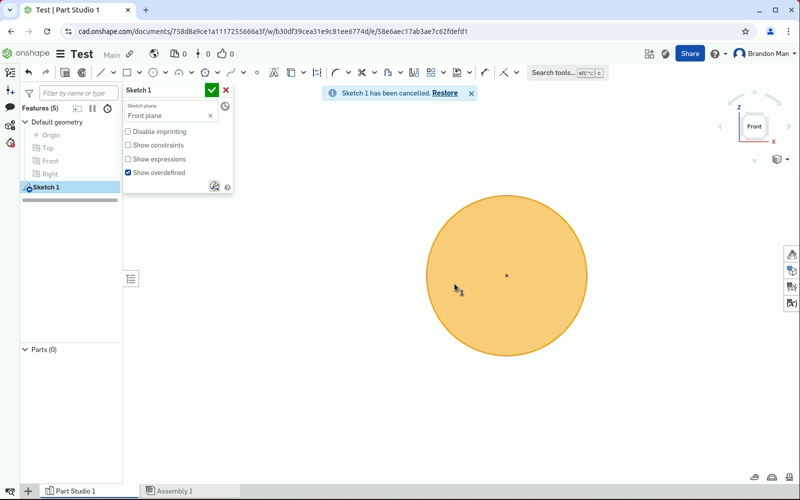
scroll(-6)
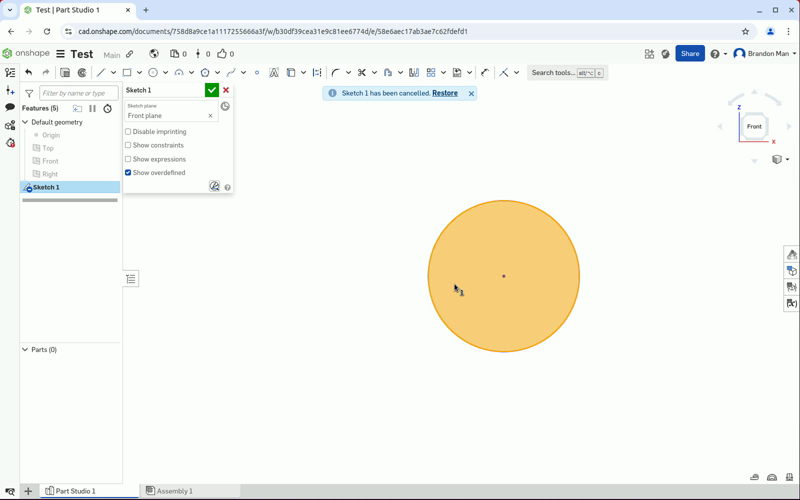
scroll(-6)
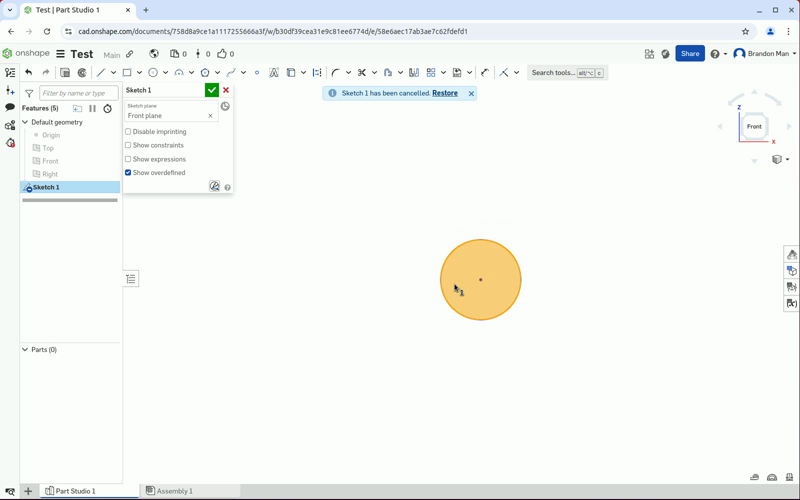
scroll(-6)
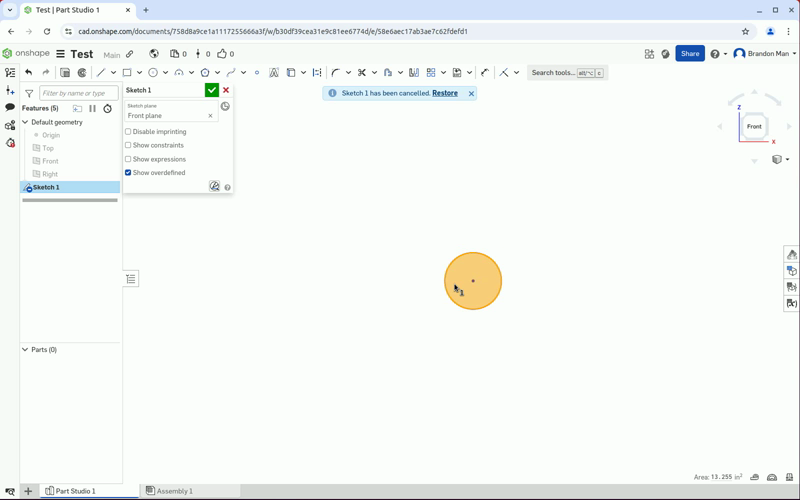
scroll(-6)
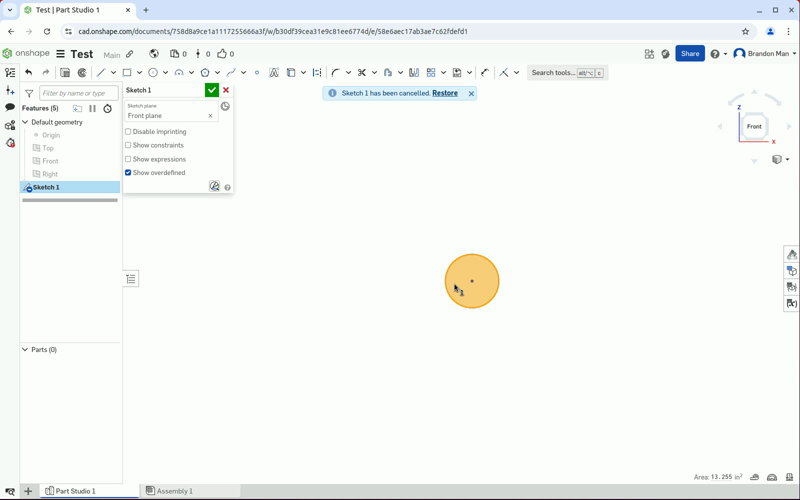
scroll(-6)
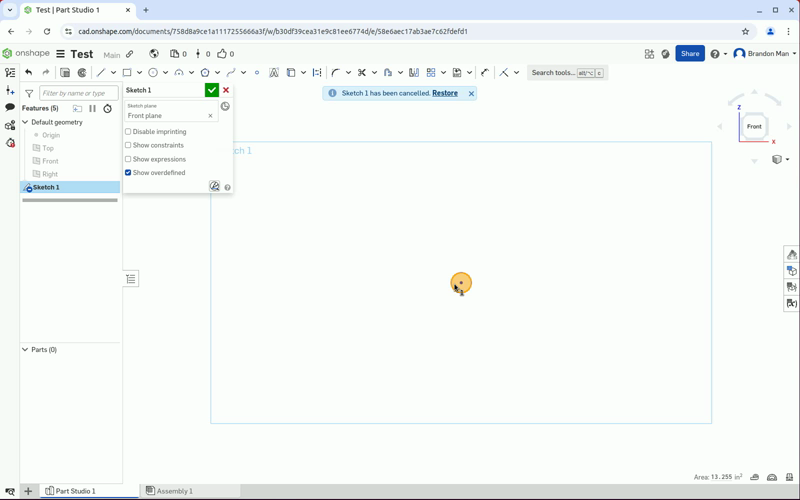
mouse_move(73, 352)
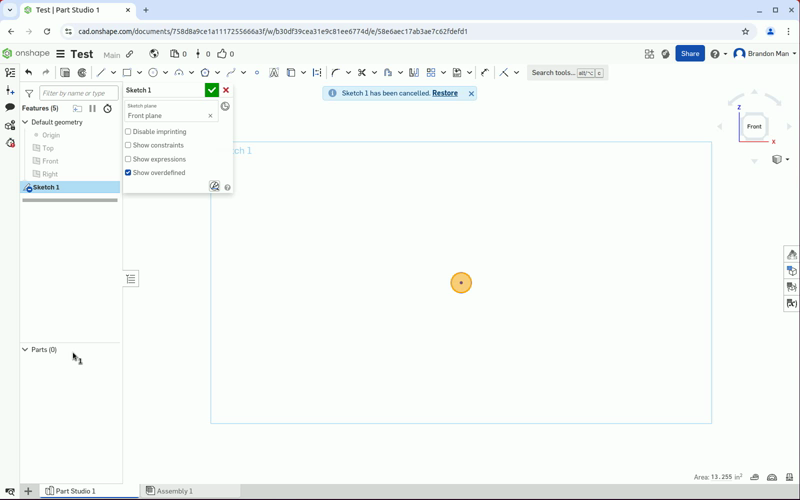
key(shift+y)
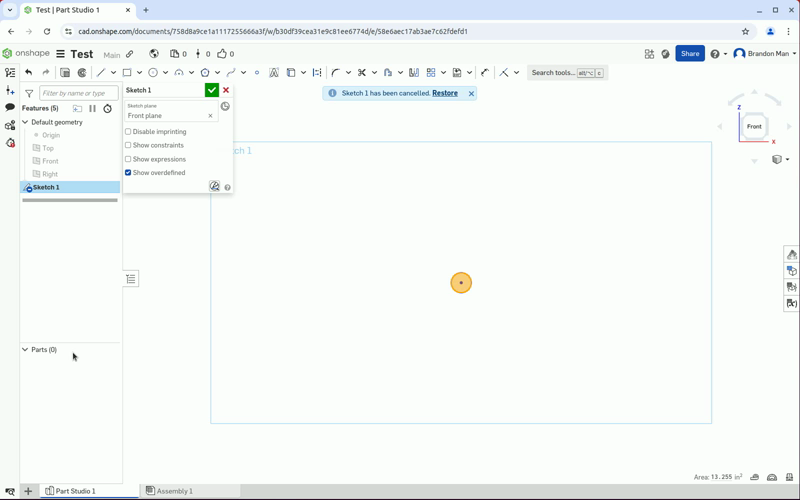
key(shift+e)
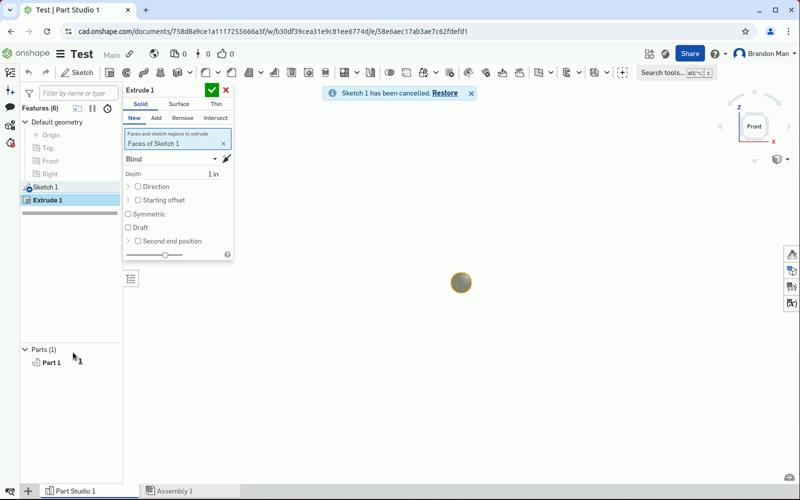
mouse_move(143, 106)
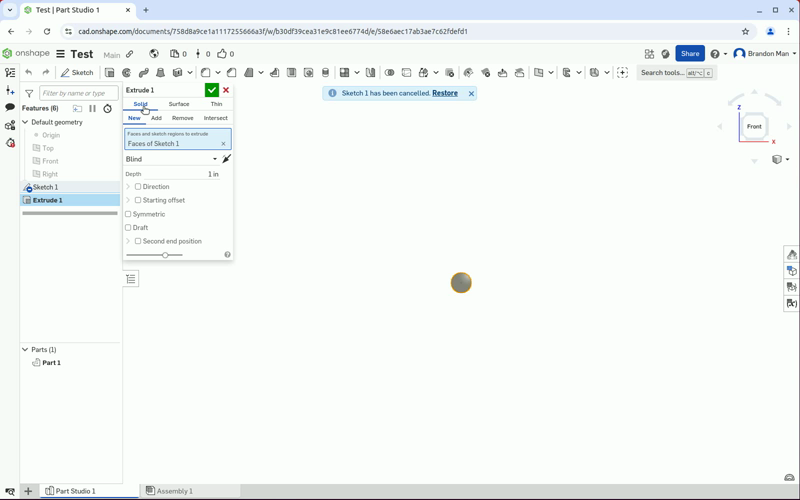
click(143, 106)
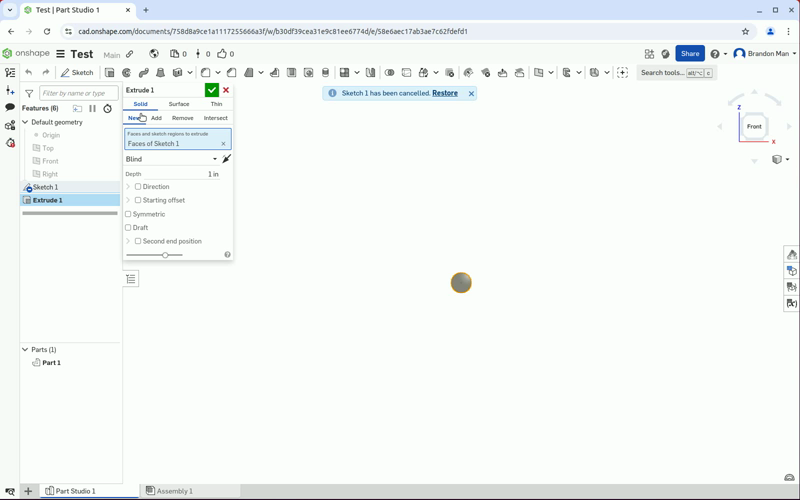
mouse_move(137, 120)
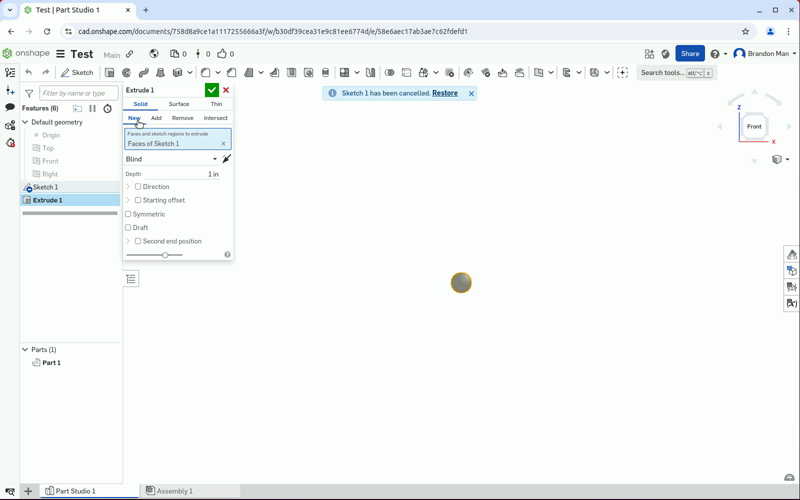
click(137, 120)
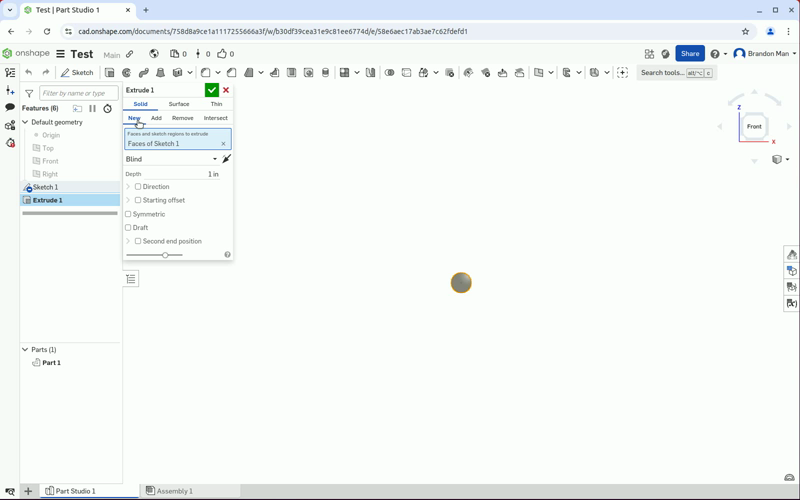
key(tab, 4)
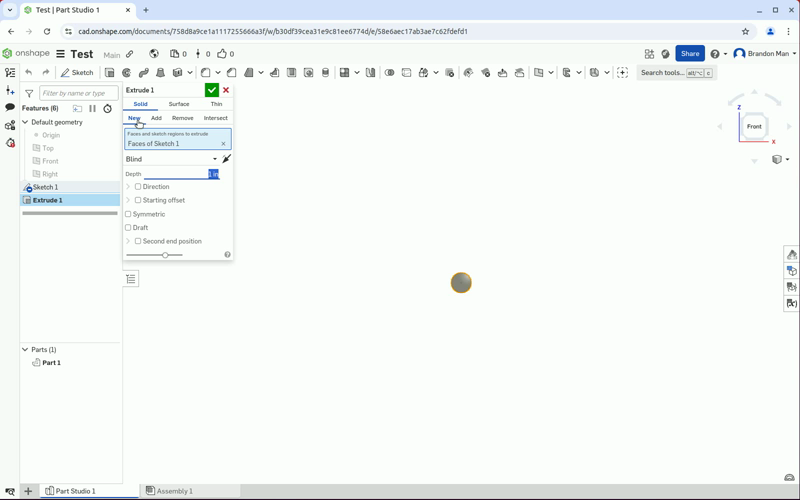
text(23.108)
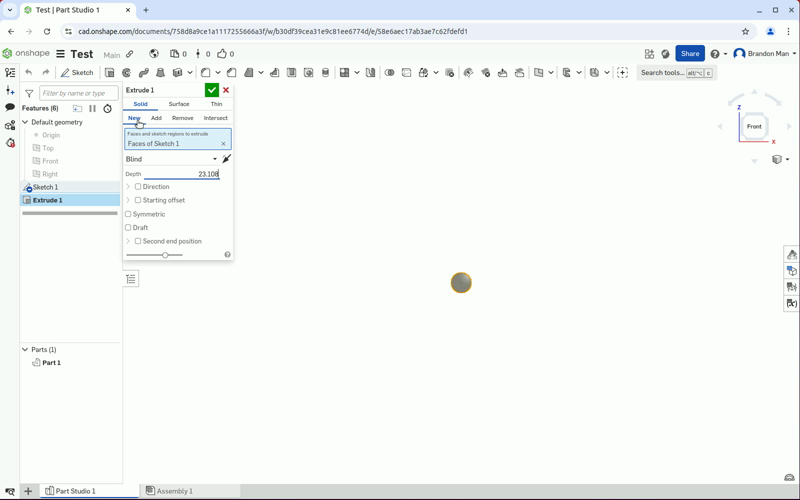
key(enter)
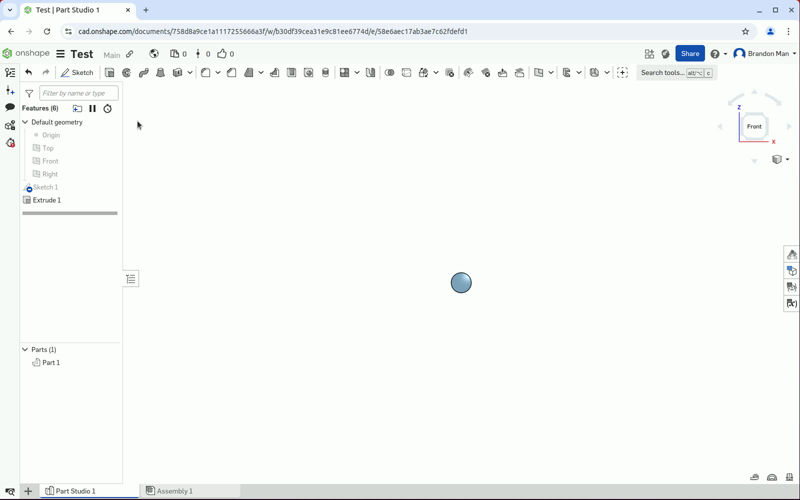
key(shift+h)
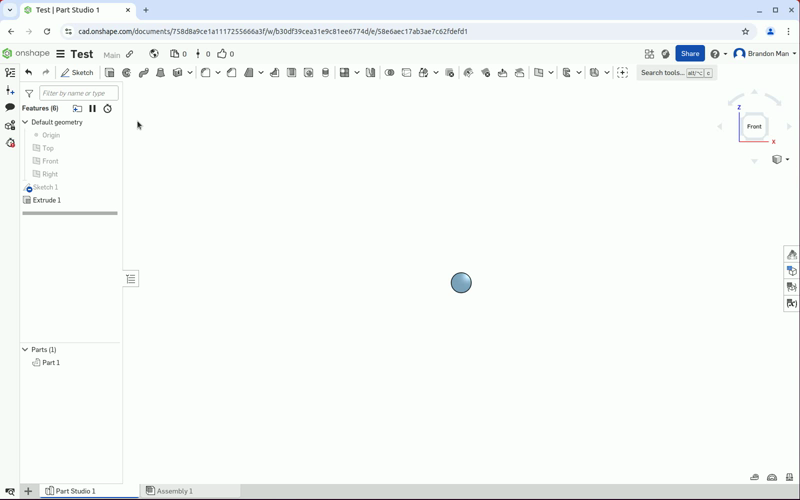
key(shift+h)
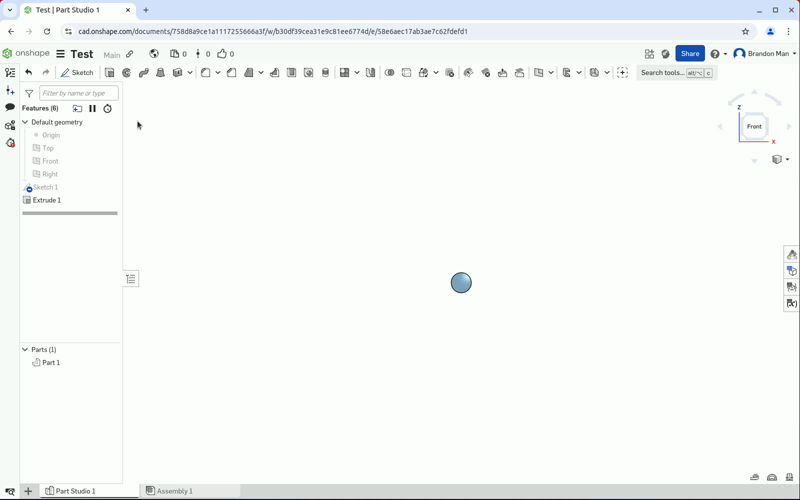
mouse_move(73, 189)
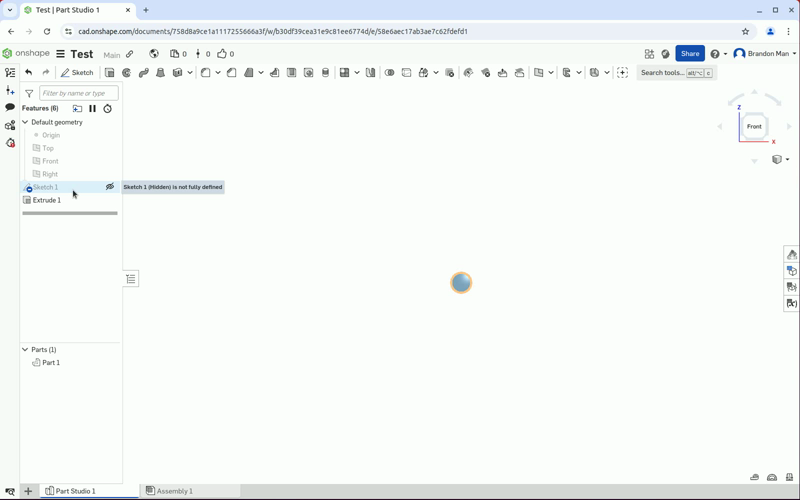
click(73, 189)
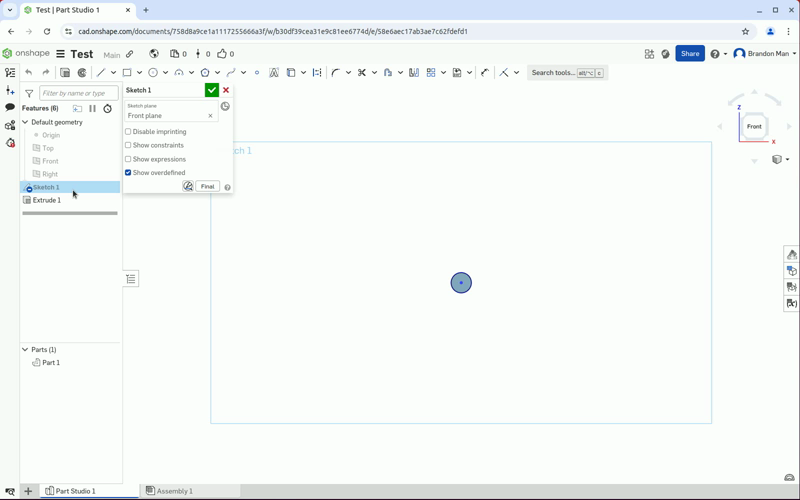
mouse_move(229, 92)
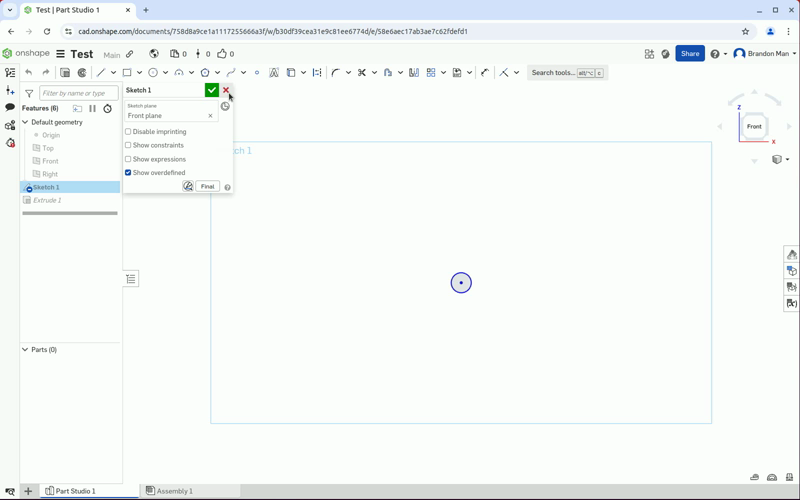
click(229, 92)
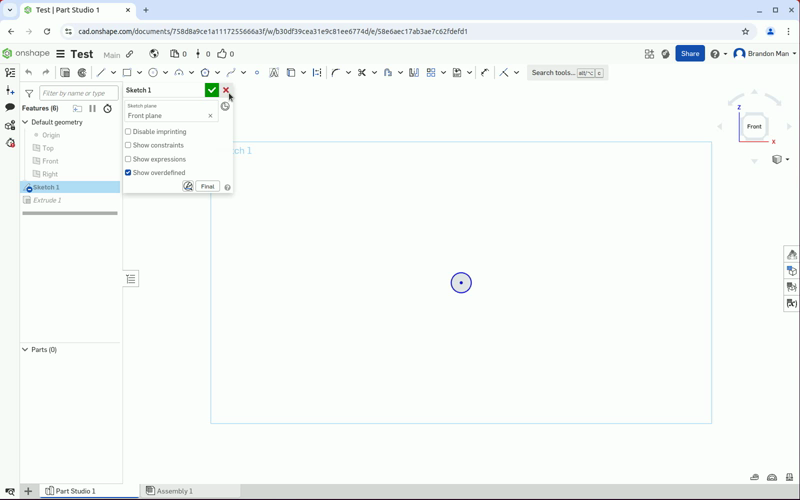
key(shift+s)
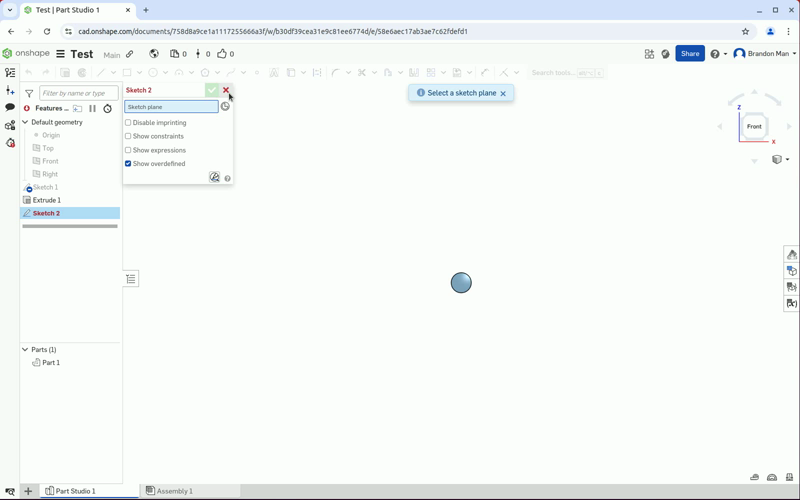
mouse_move(73, 163)
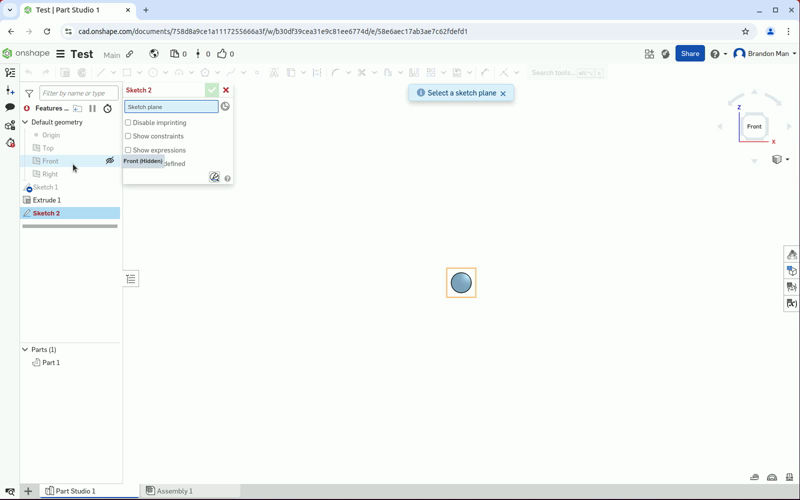
click(73, 163)
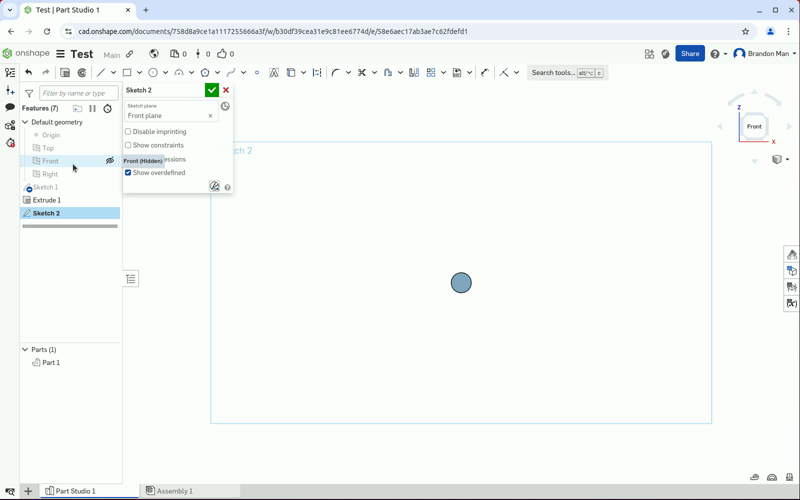
mouse_move(73, 352)
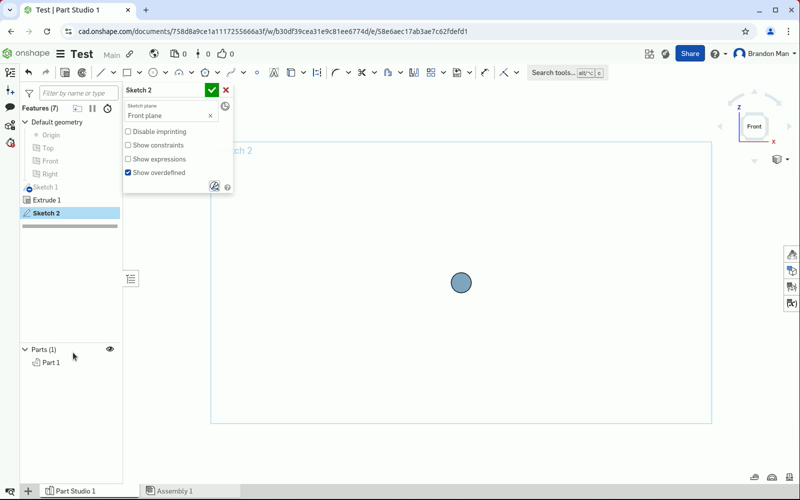
key(y)
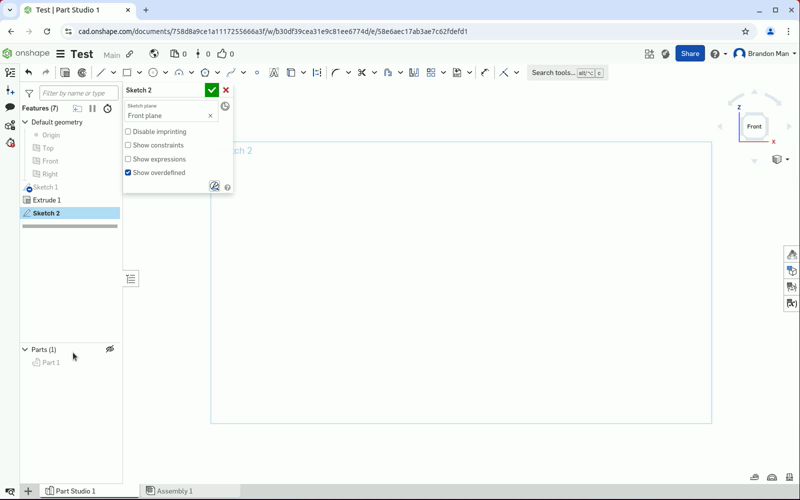
key(c)
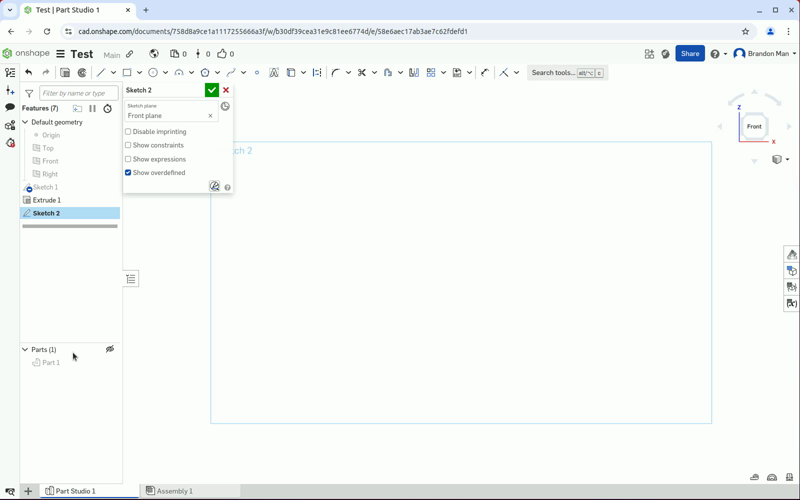
key_down(shift)
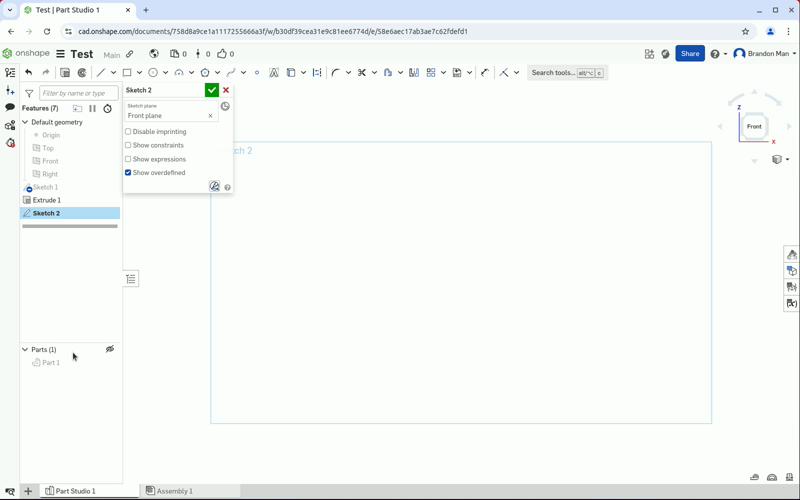
mouse_move(461, 282)
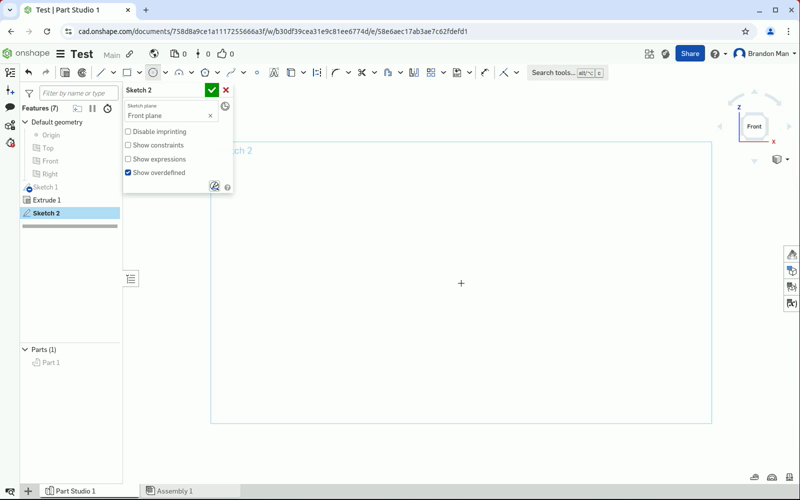
click(461, 282)
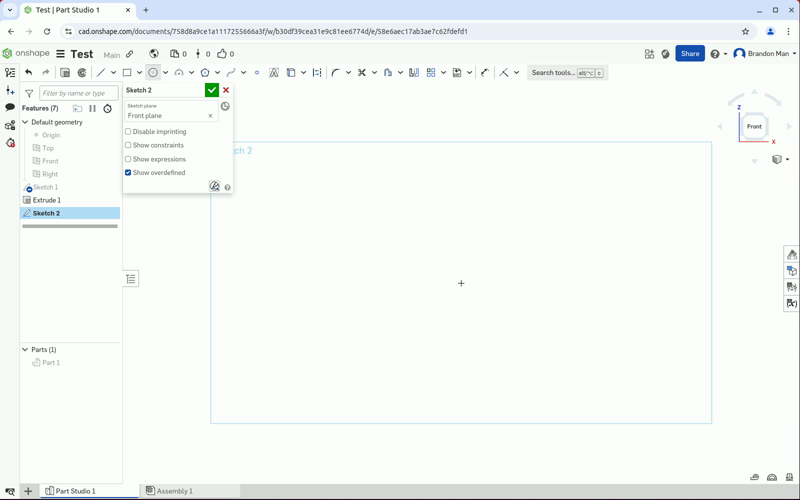
key_up(shift)
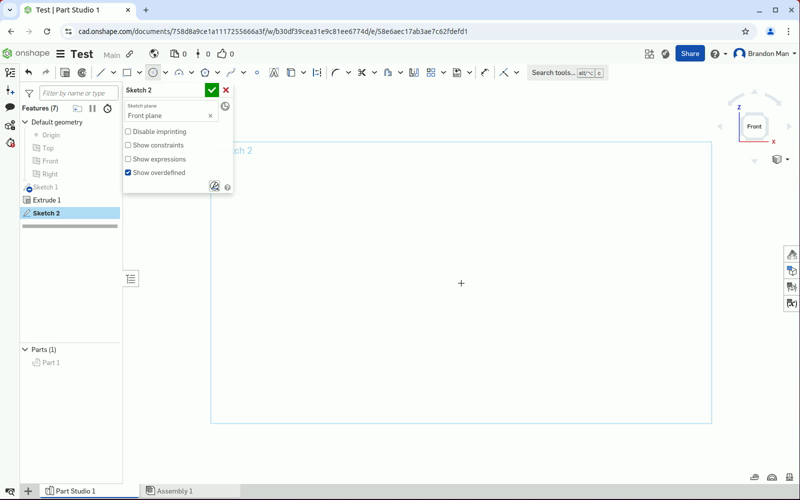
mouse_move(471, 282)
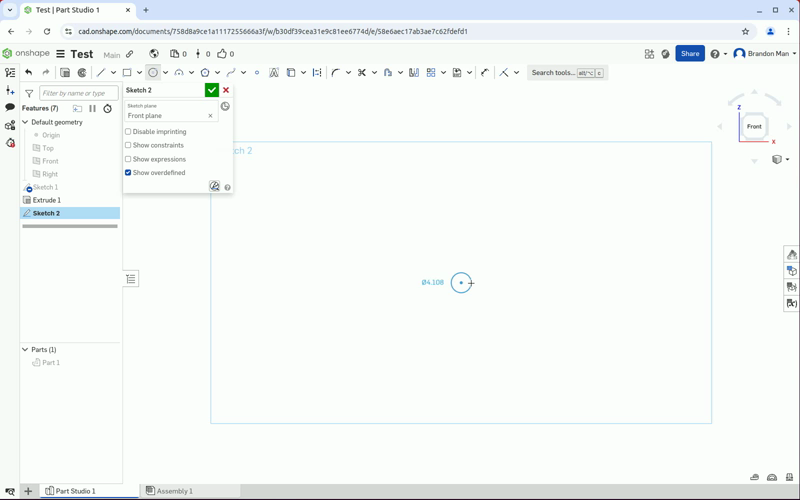
click(471, 282)
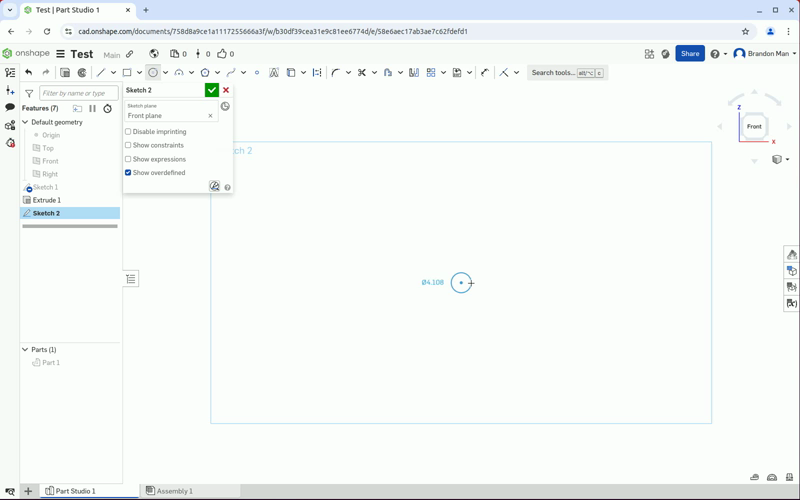
key(esc)
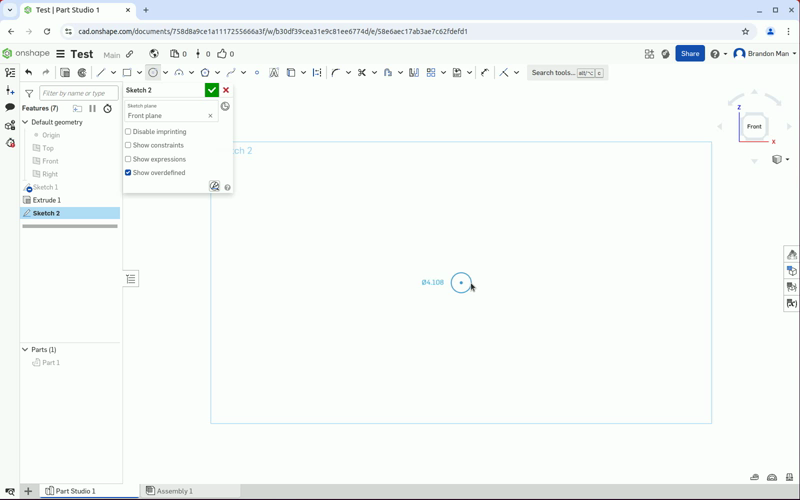
mouse_move(463, 284)
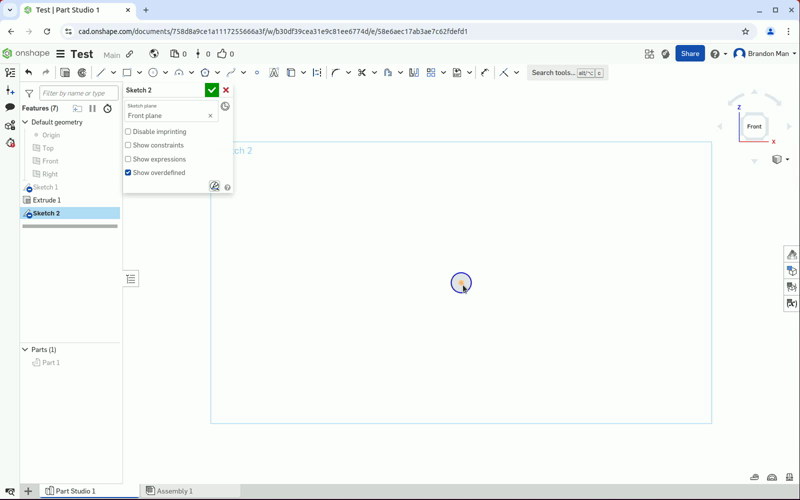
scroll(6)
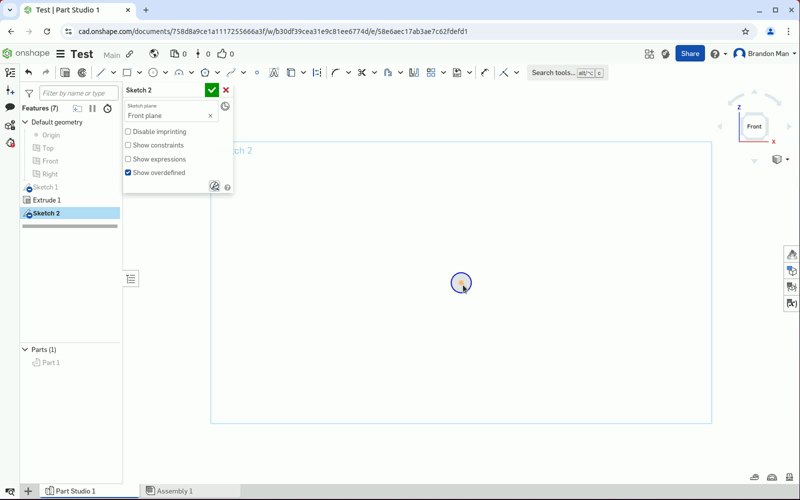
scroll(6)
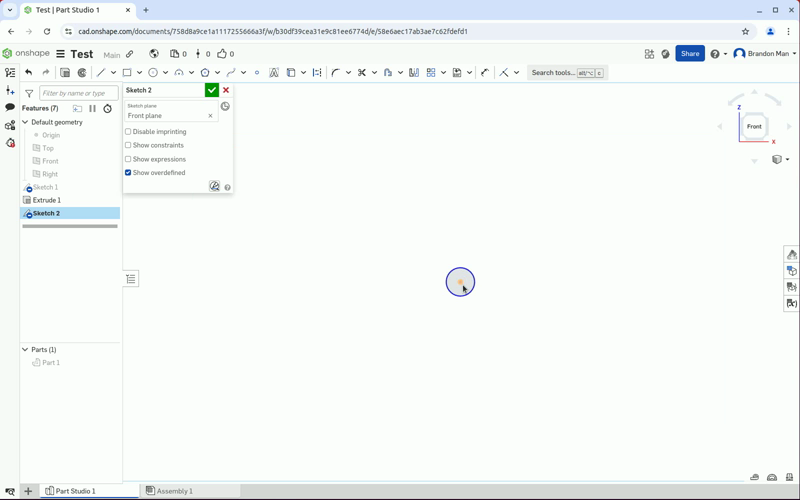
scroll(6)
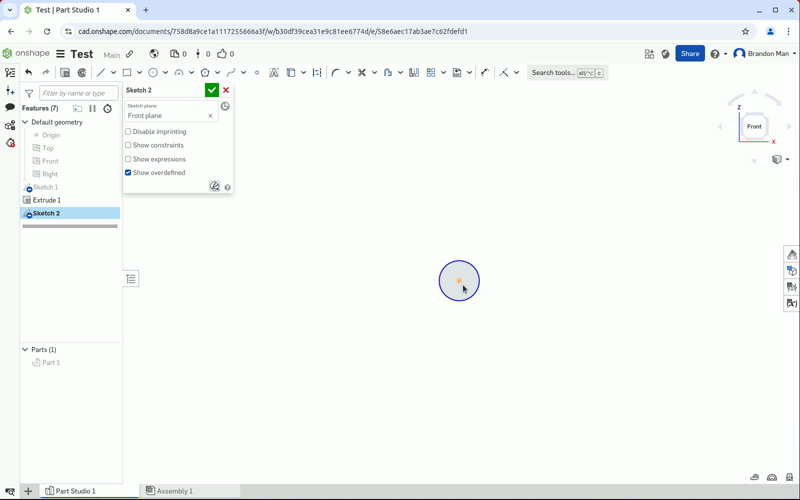
scroll(6)
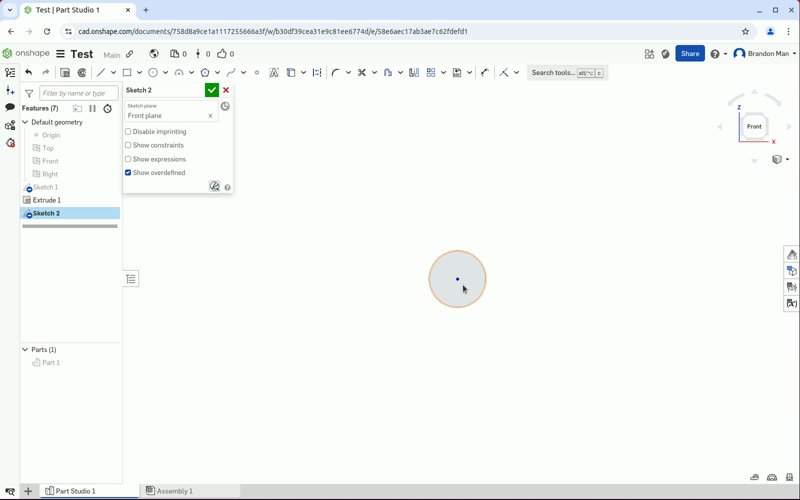
scroll(6)
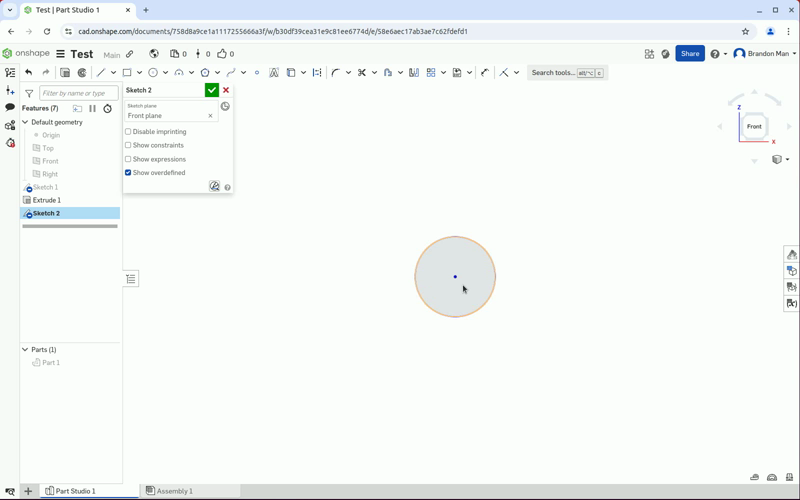
scroll(6)
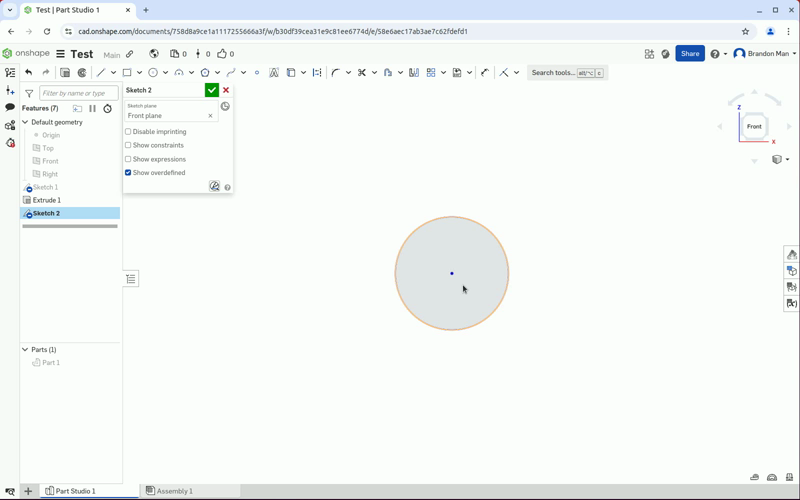
scroll(6)
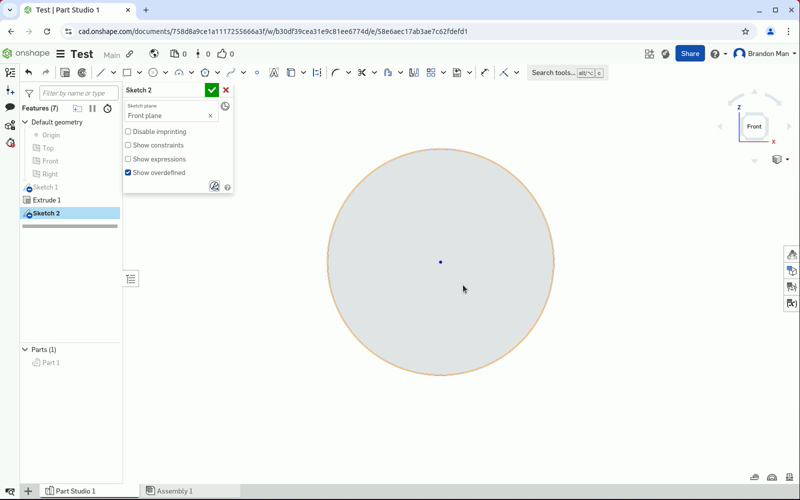
click(463, 284)
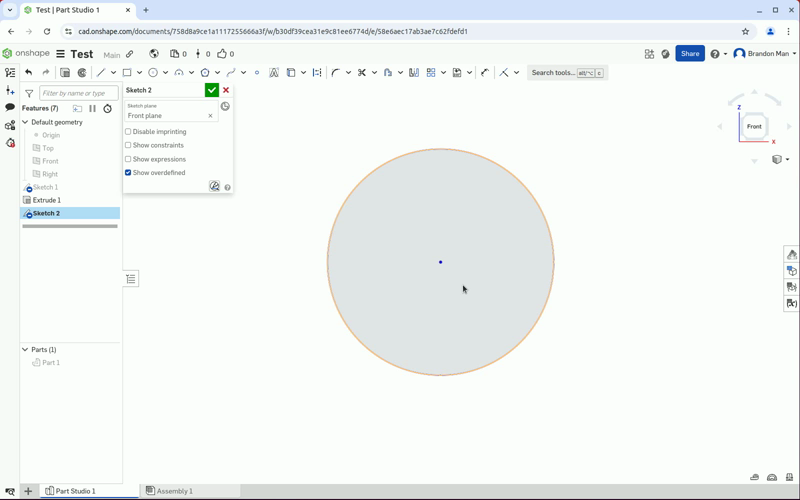
scroll(-6)
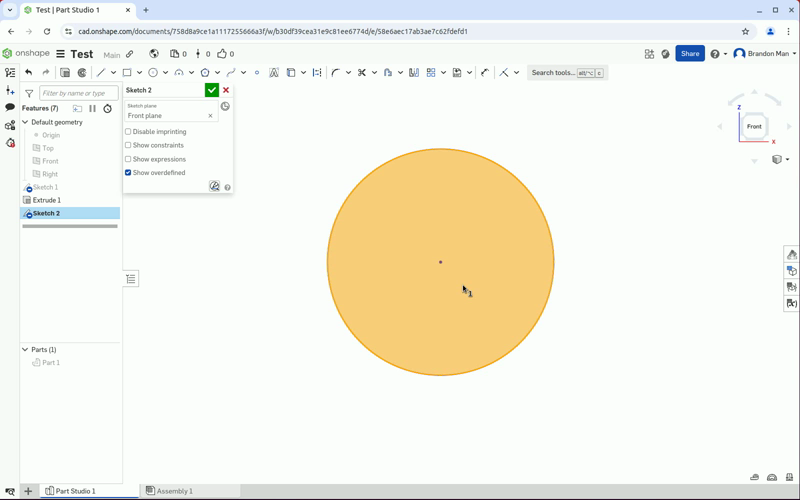
scroll(-6)
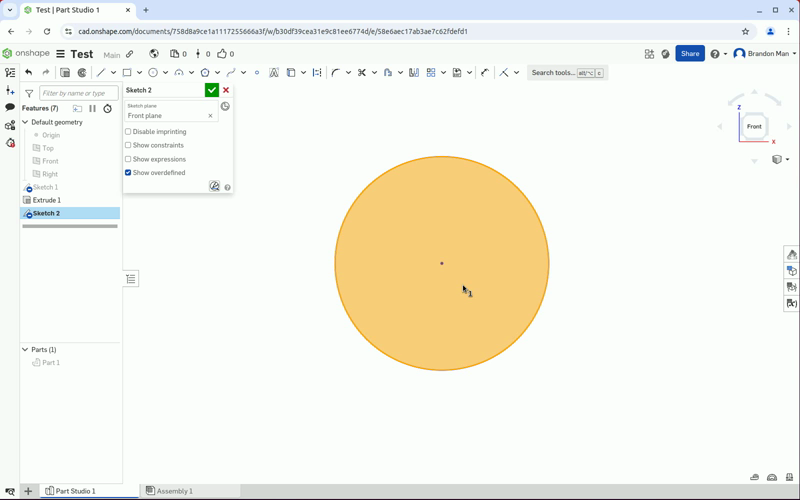
scroll(-6)
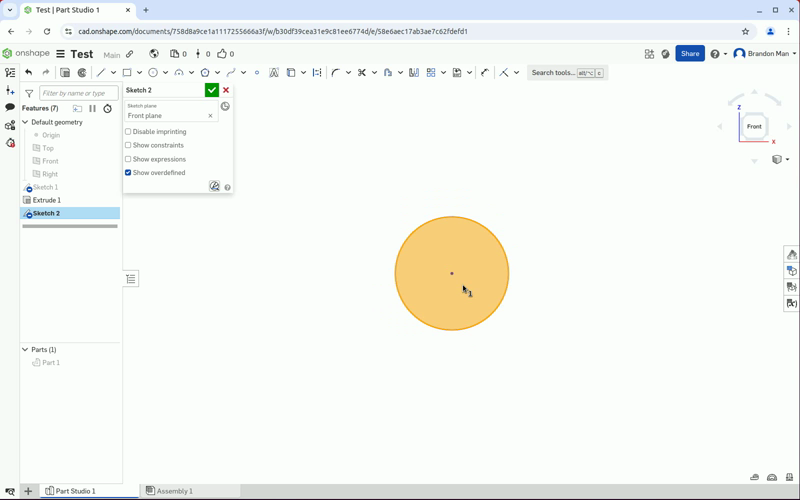
scroll(-6)
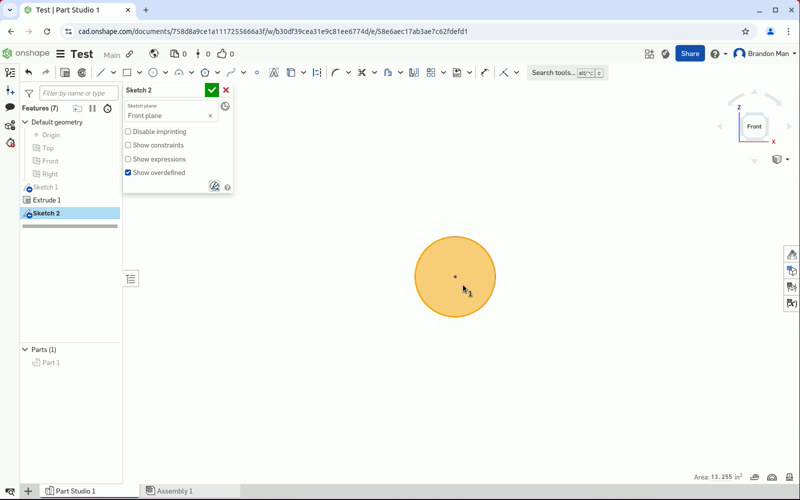
scroll(-6)
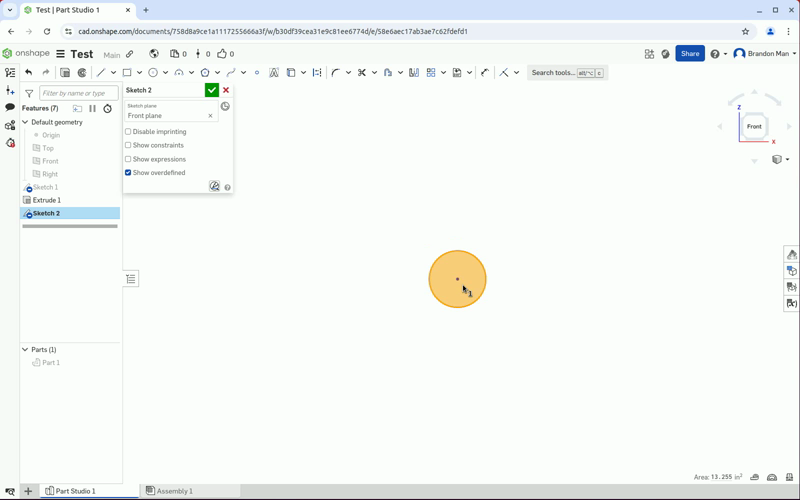
scroll(-6)
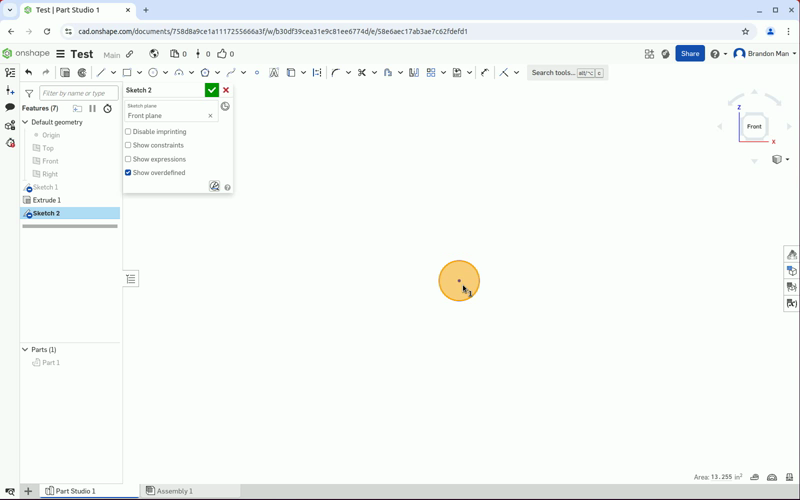
scroll(-6)
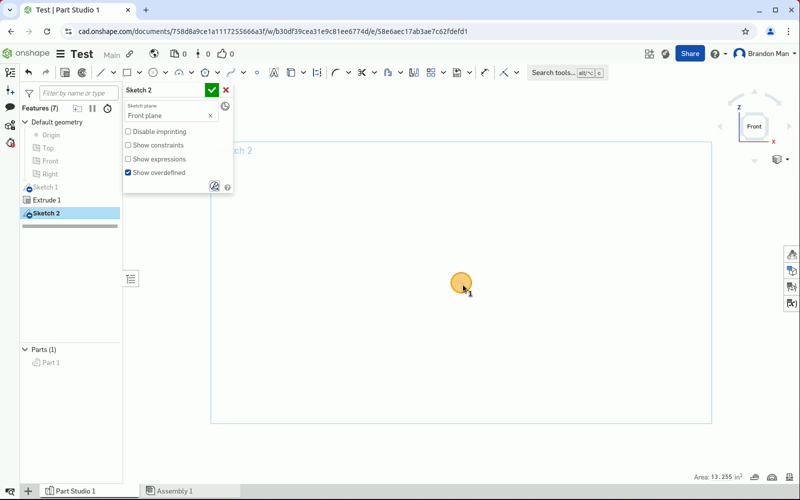
mouse_move(73, 352)
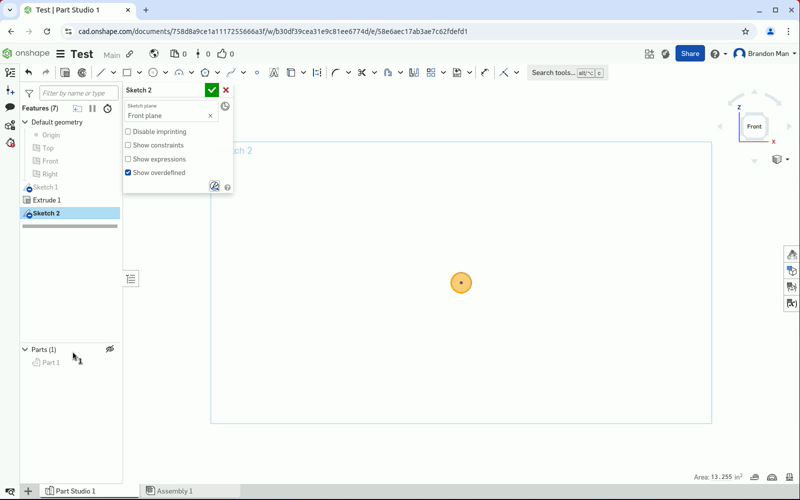
key(shift+y)
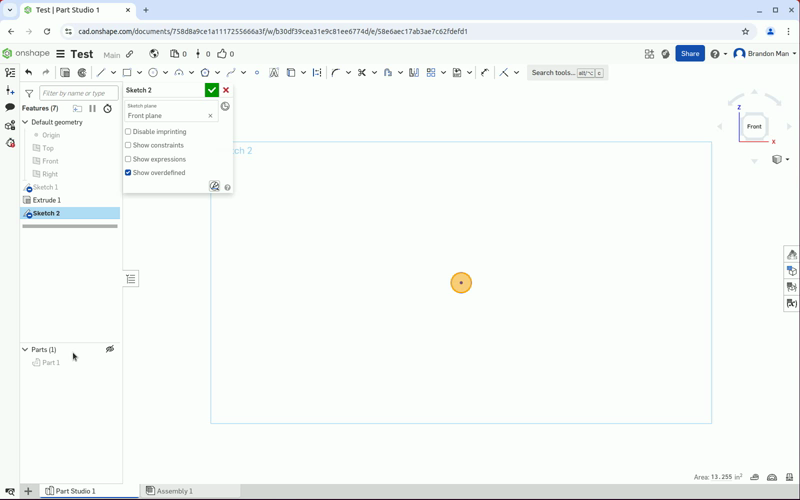
key(shift+e)
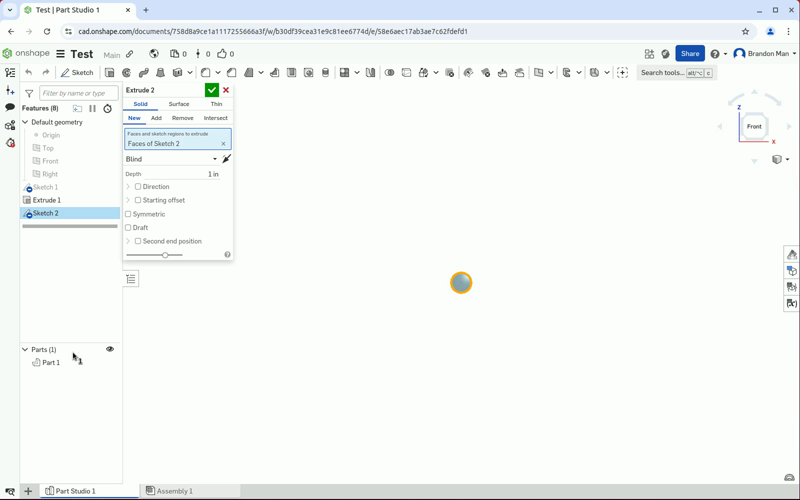
mouse_move(143, 106)
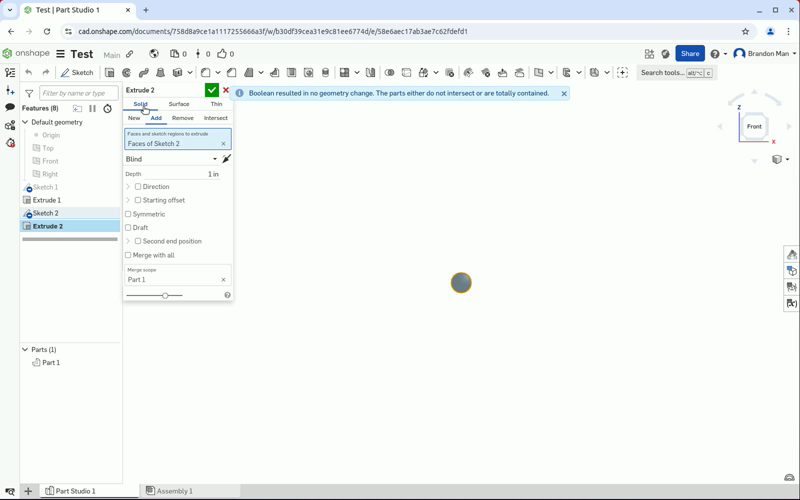
click(143, 106)
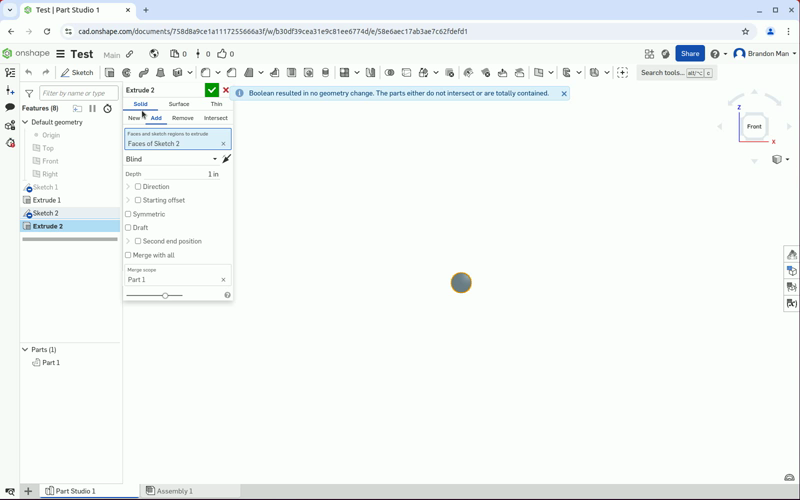
mouse_move(137, 120)
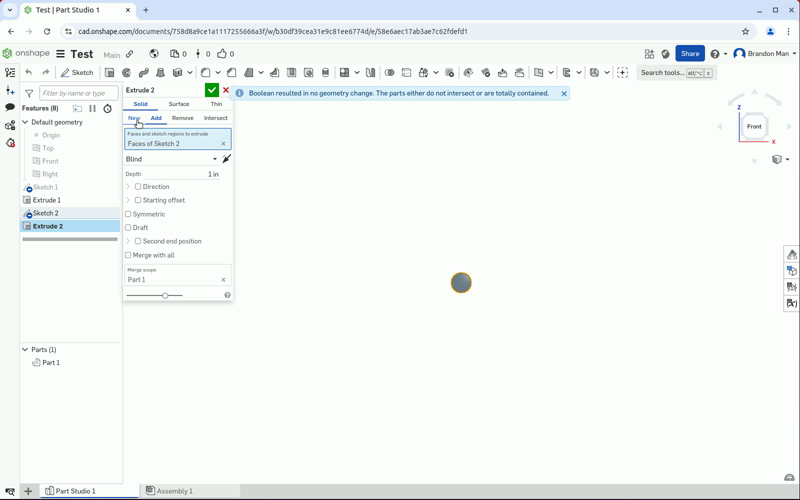
click(137, 120)
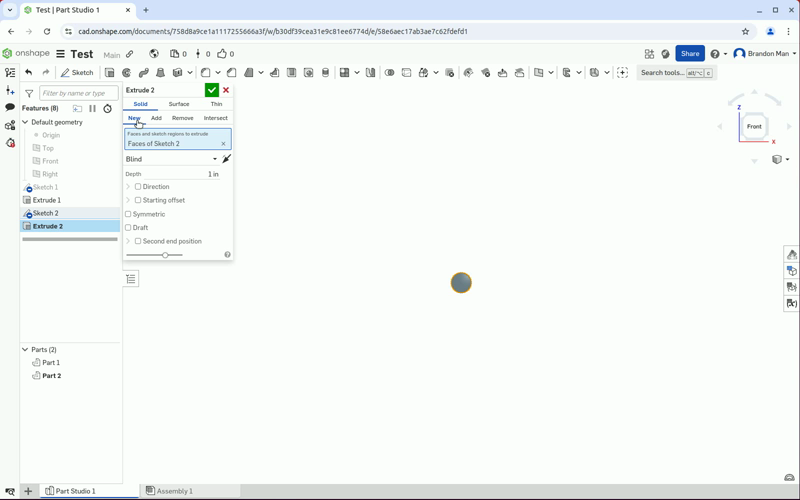
key(tab, 4)
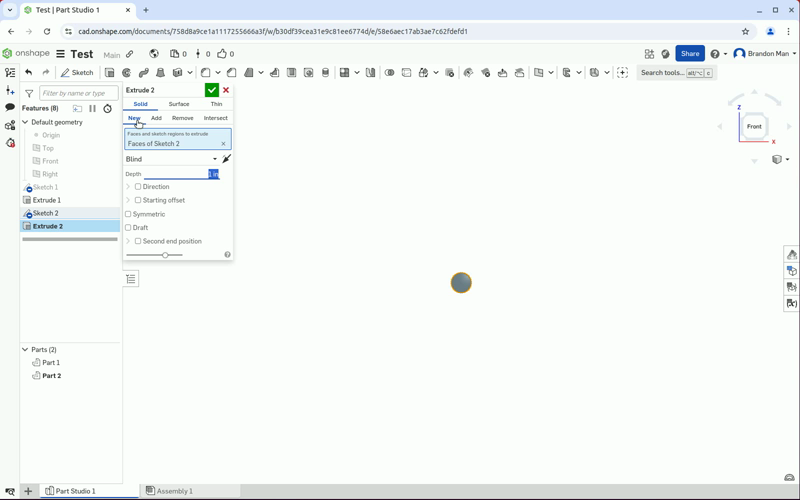
text(23.108)
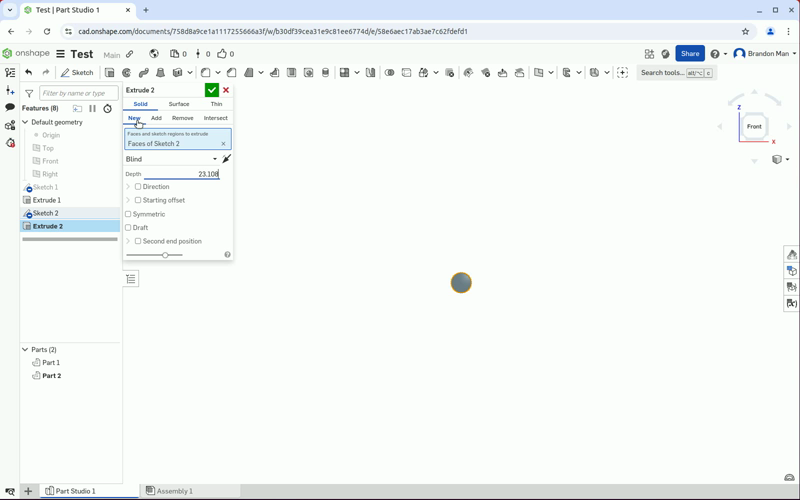
key(enter)
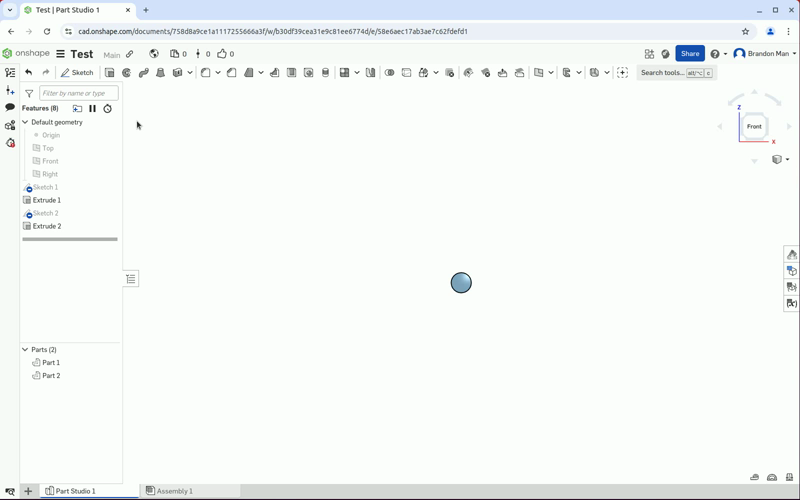
key(shift+h)
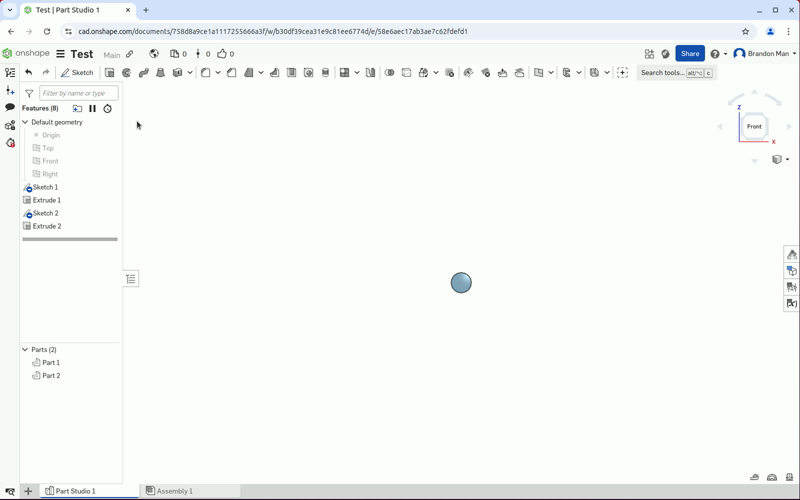
key(shift+h)
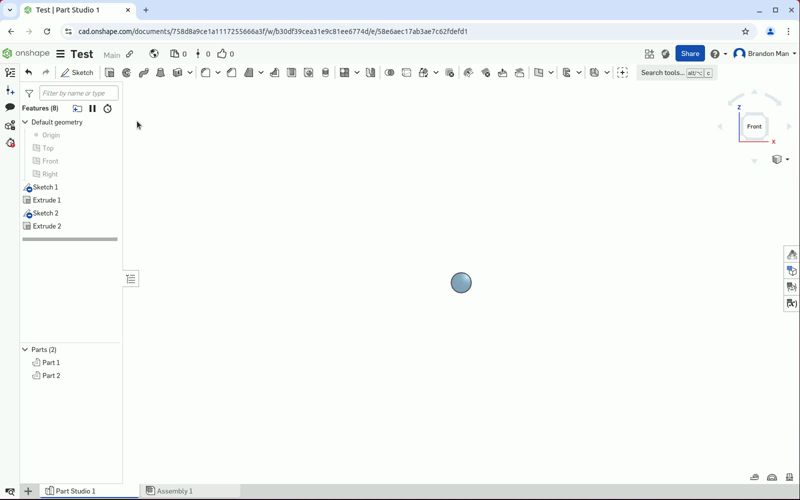
key(shift+7)
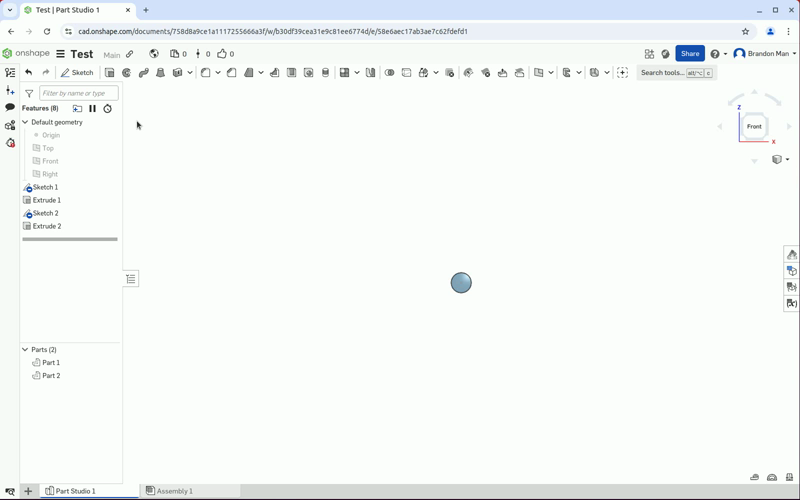
key(left, 2)
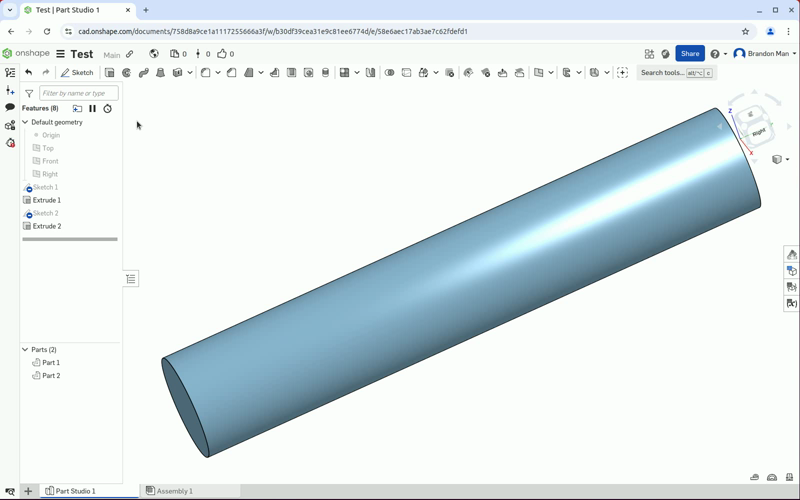
key(down, 2)
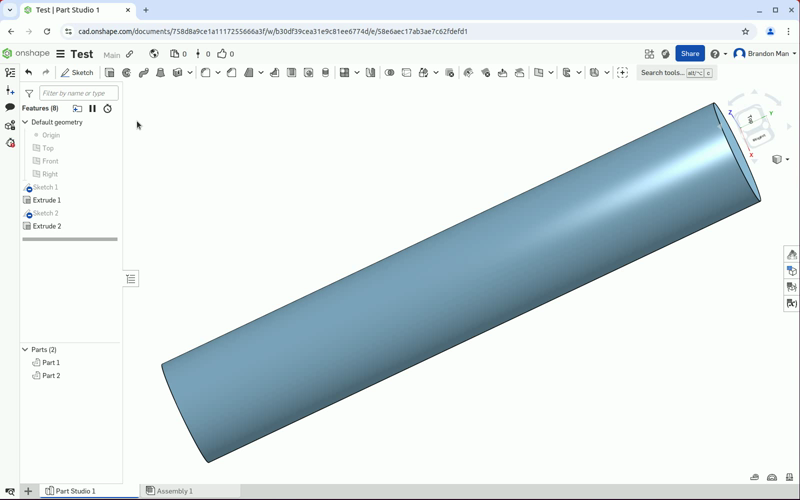
key(up, 2)
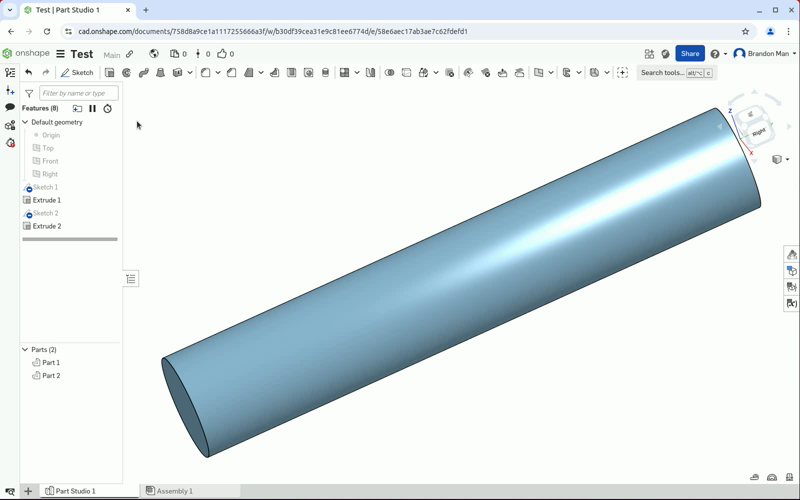
key(right, 2)
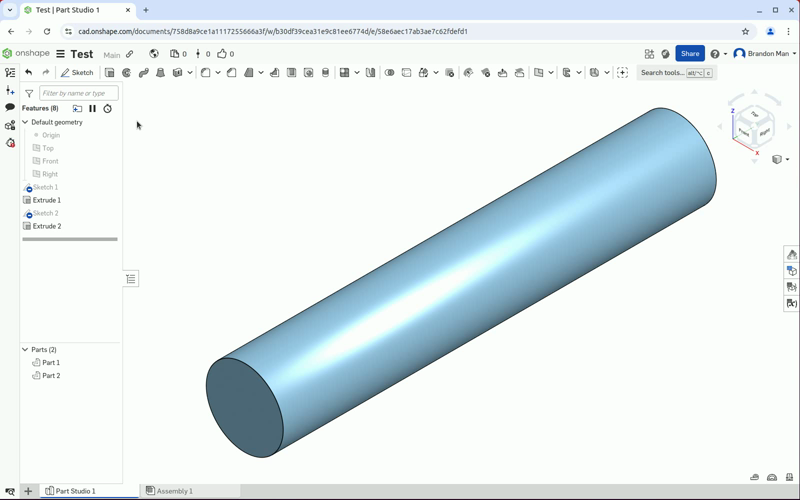
mouse_move(73, 189)
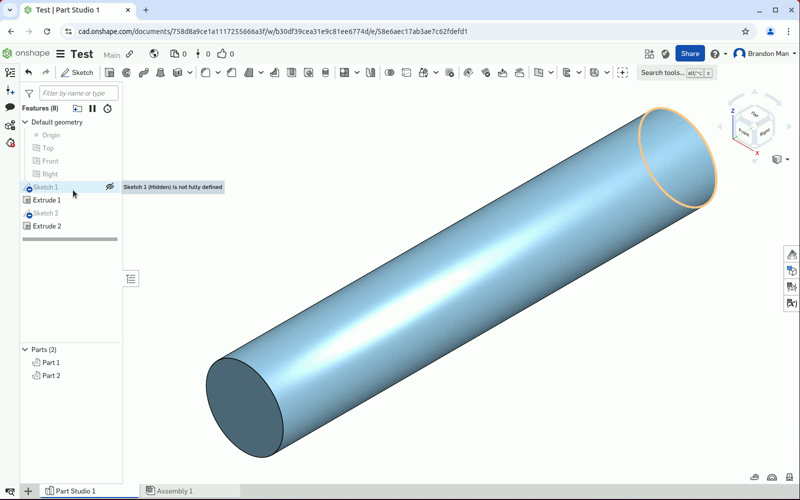
click(73, 189)